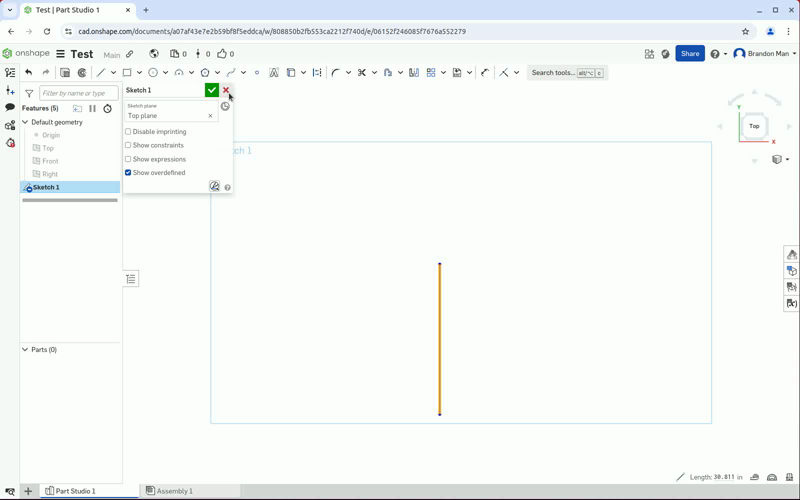
key(shift+h)
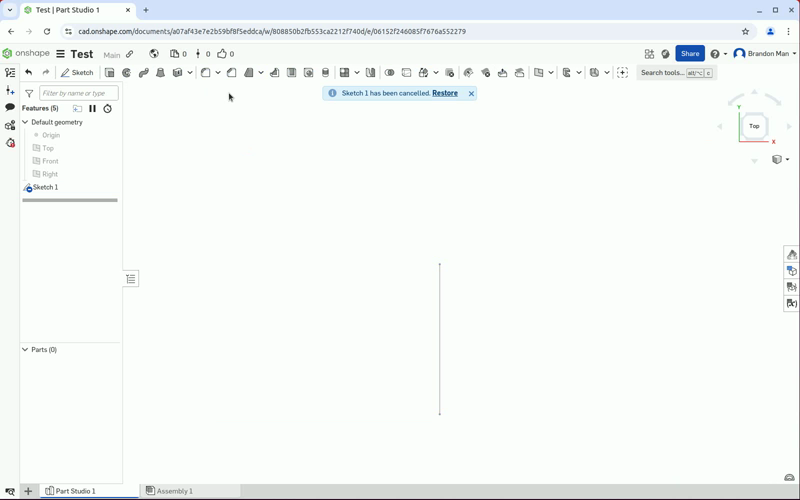
key(shift+s)
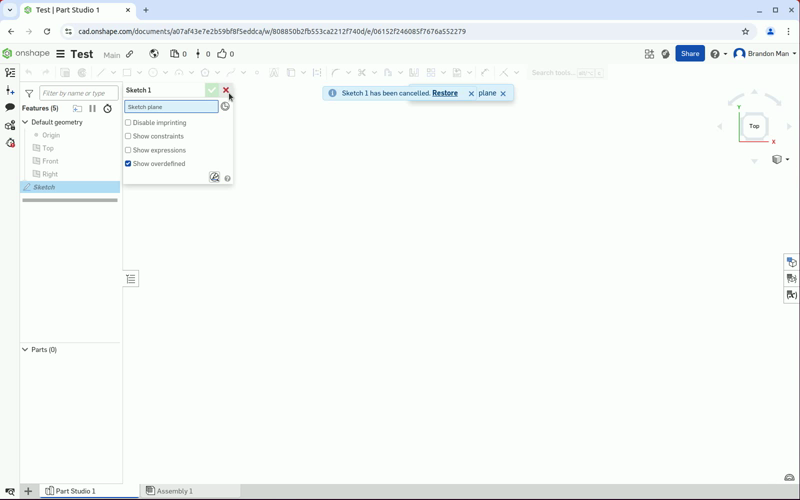
mouse_move(73, 150)
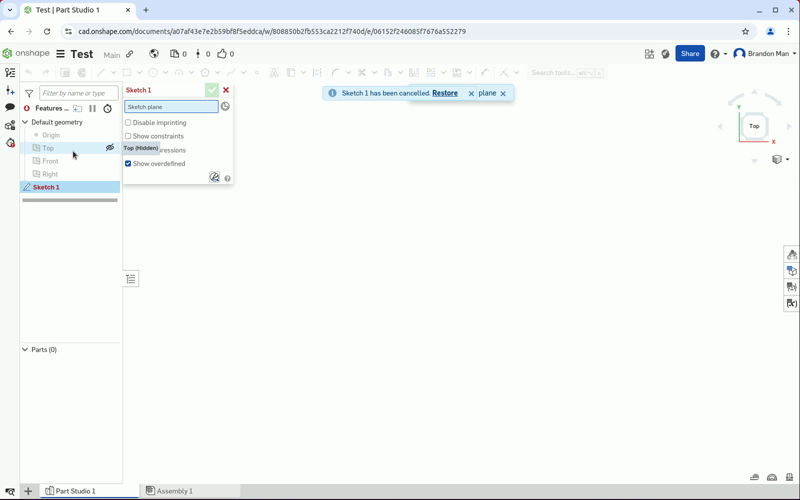
click(73, 150)
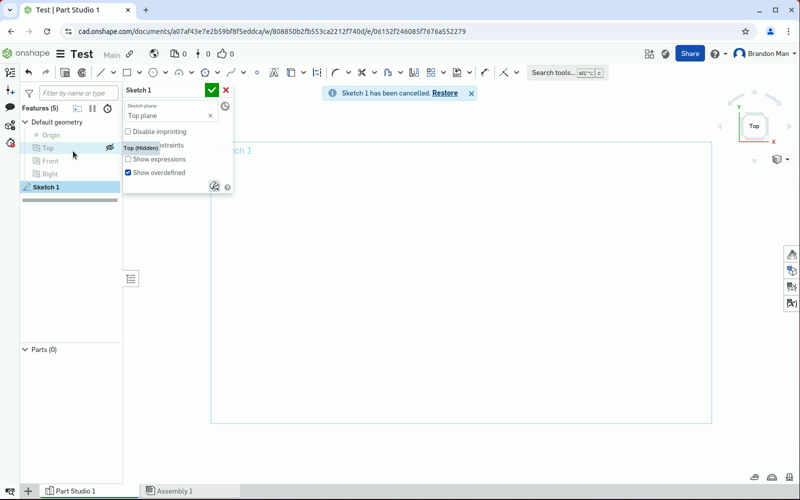
mouse_move(73, 352)
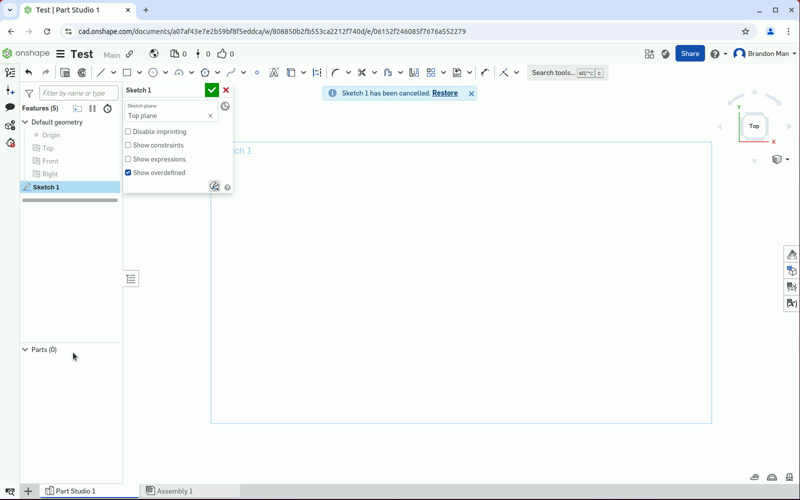
key(y)
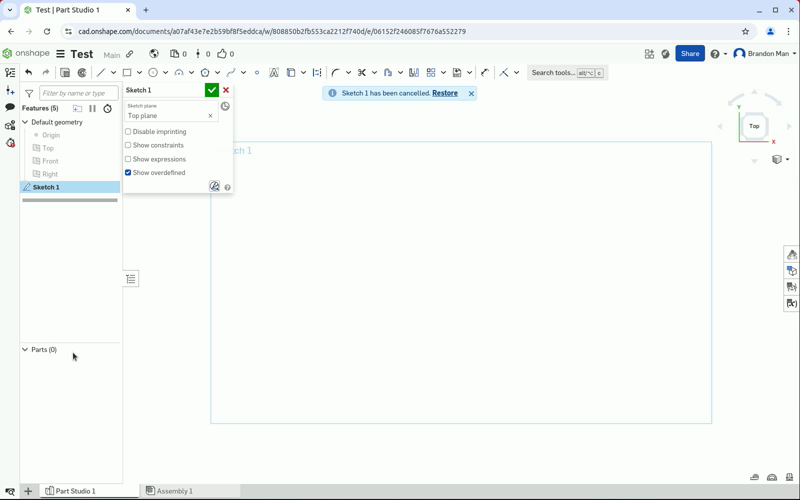
key(c)
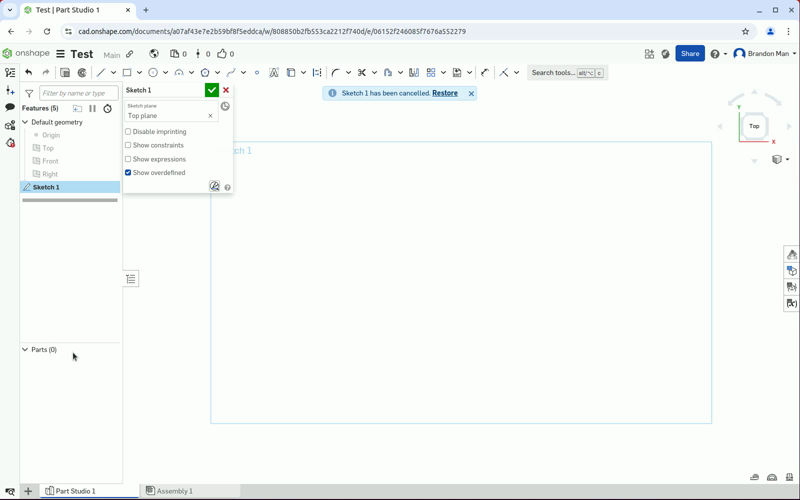
key_down(shift)
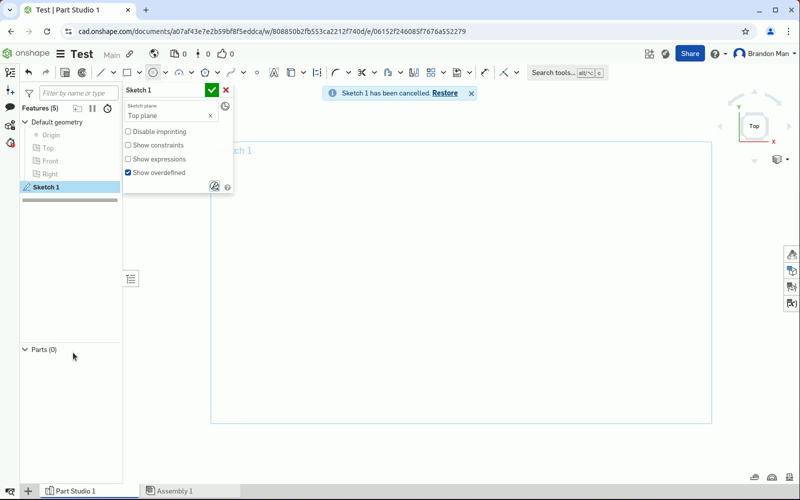
mouse_move(461, 282)
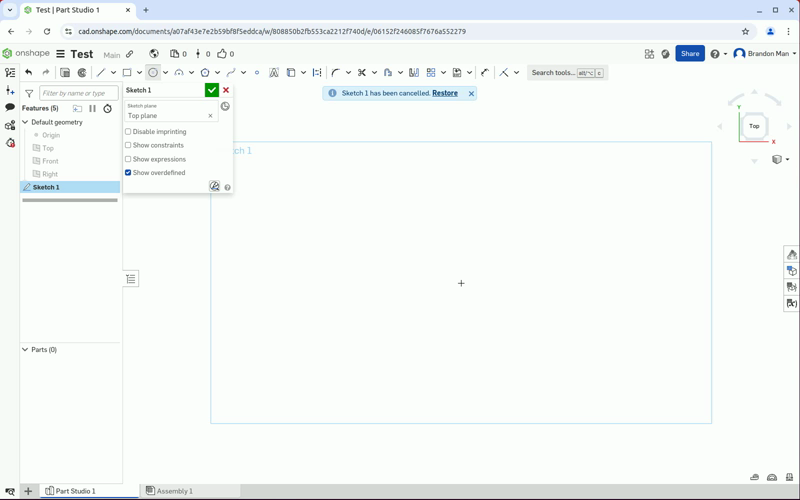
click(461, 282)
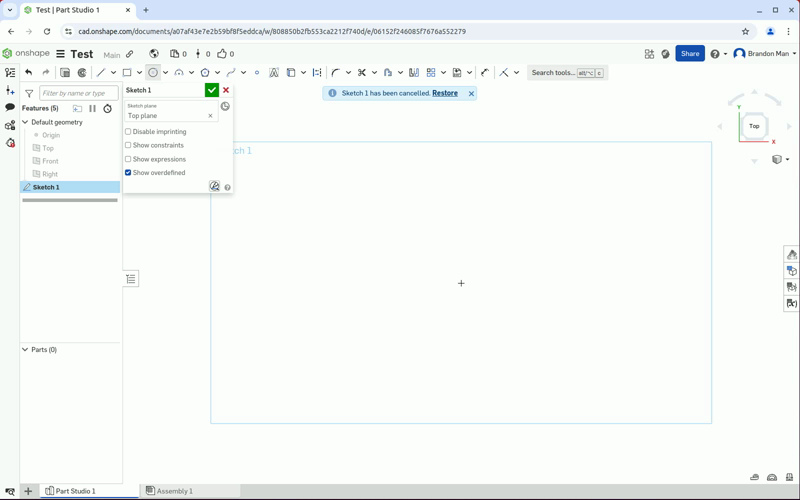
key_up(shift)
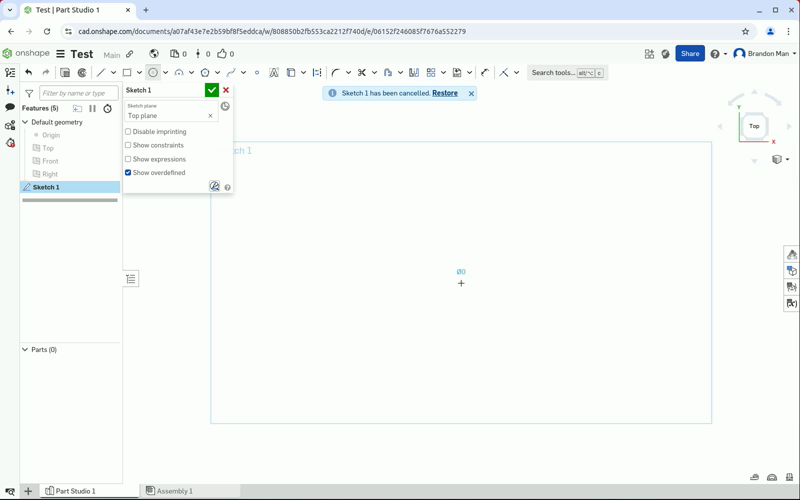
mouse_move(555, 282)
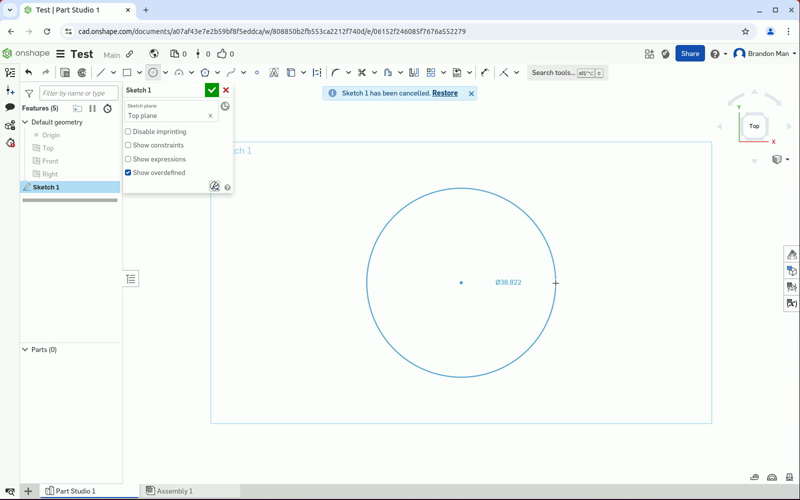
click(555, 282)
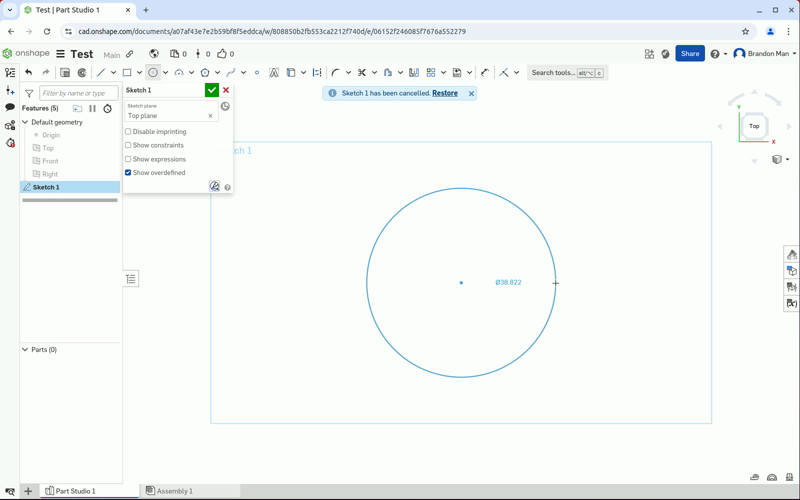
key(esc)
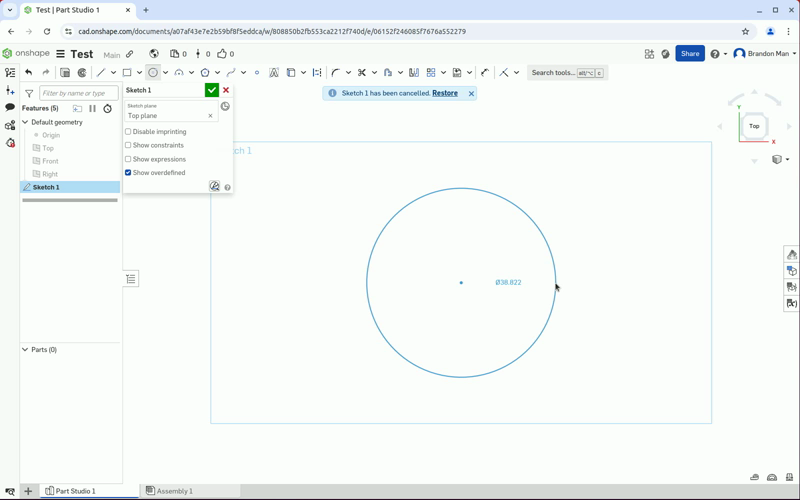
mouse_move(446, 222)
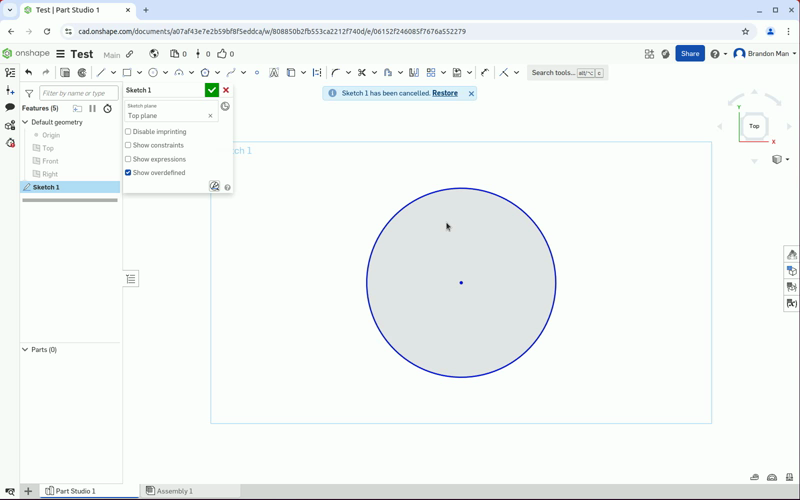
click(446, 222)
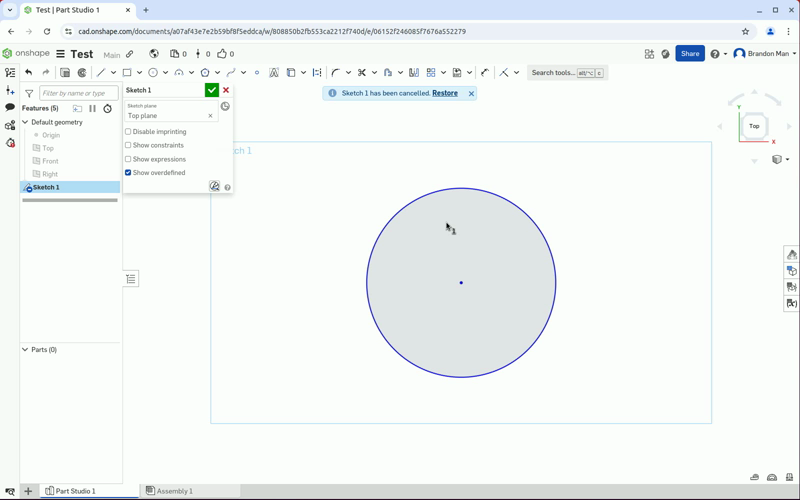
mouse_move(73, 352)
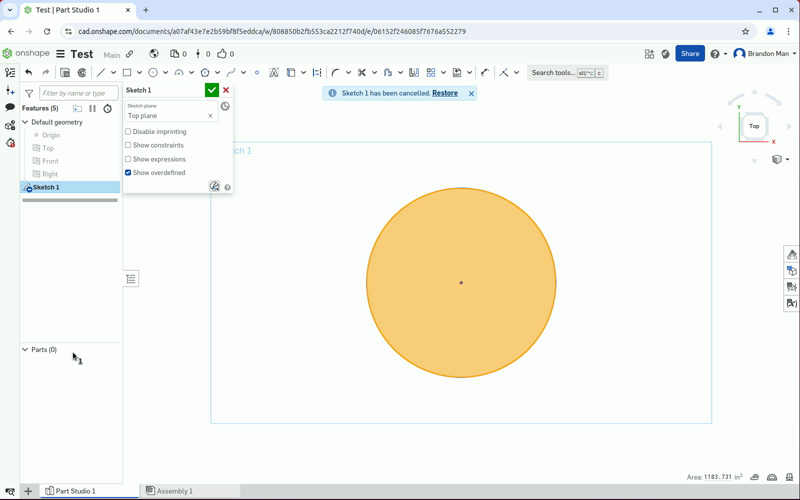
key(shift+y)
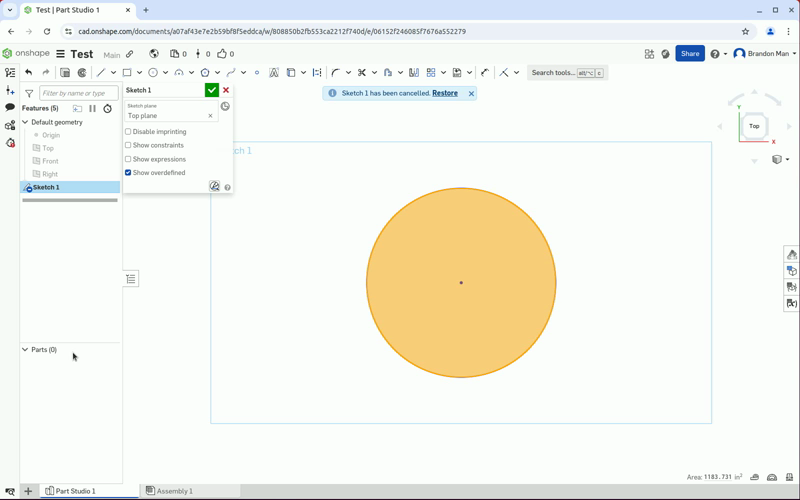
key(shift+e)
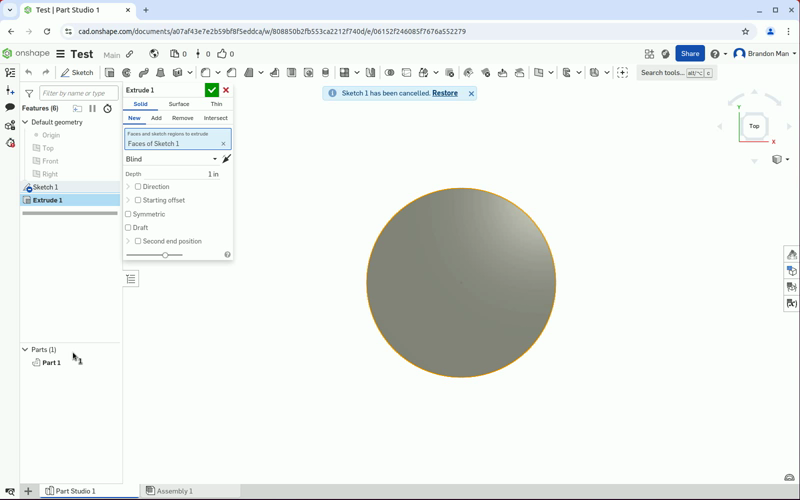
mouse_move(143, 106)
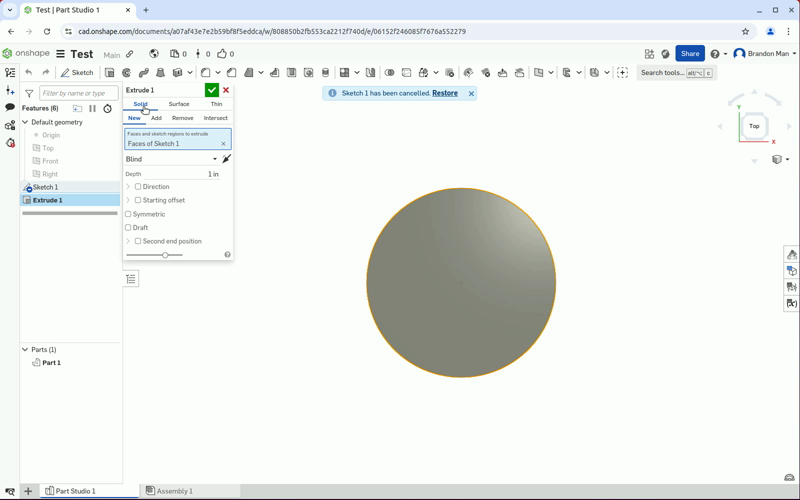
click(143, 106)
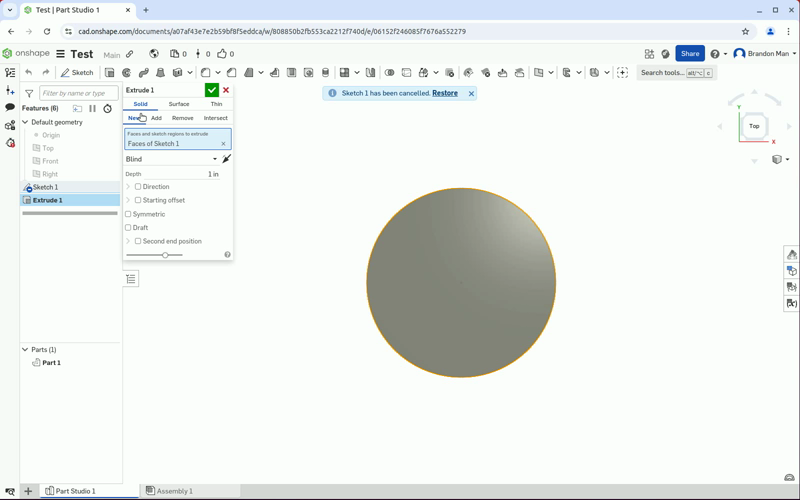
mouse_move(137, 120)
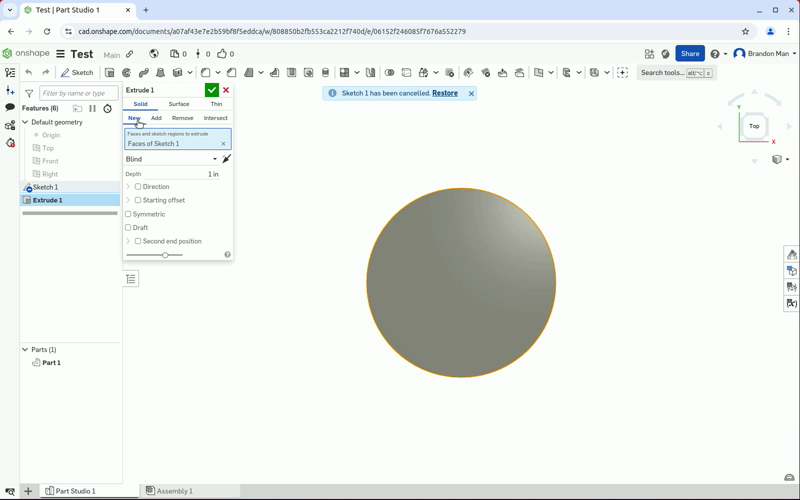
click(137, 120)
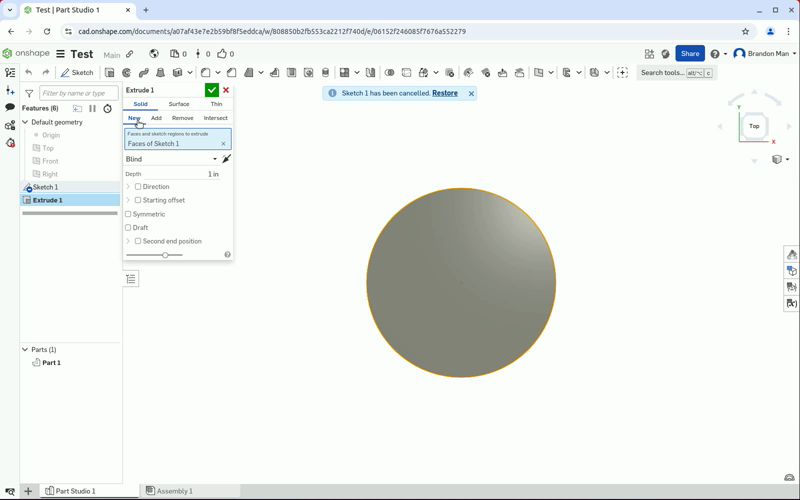
key(tab, 4)
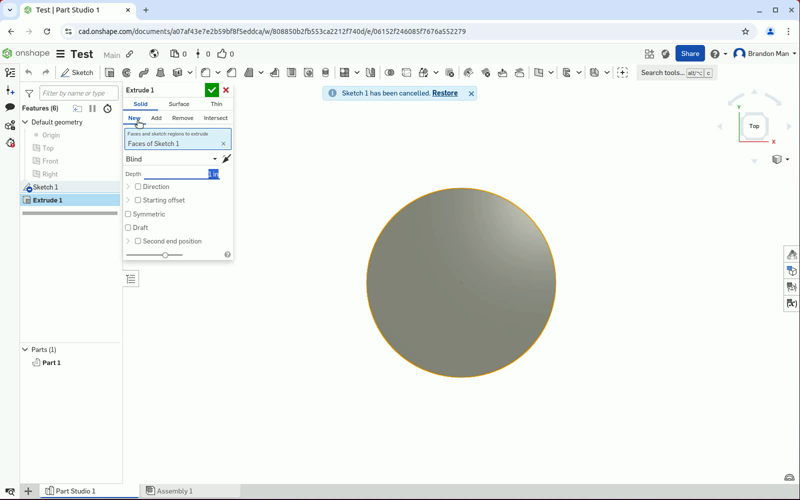
text(11.554)
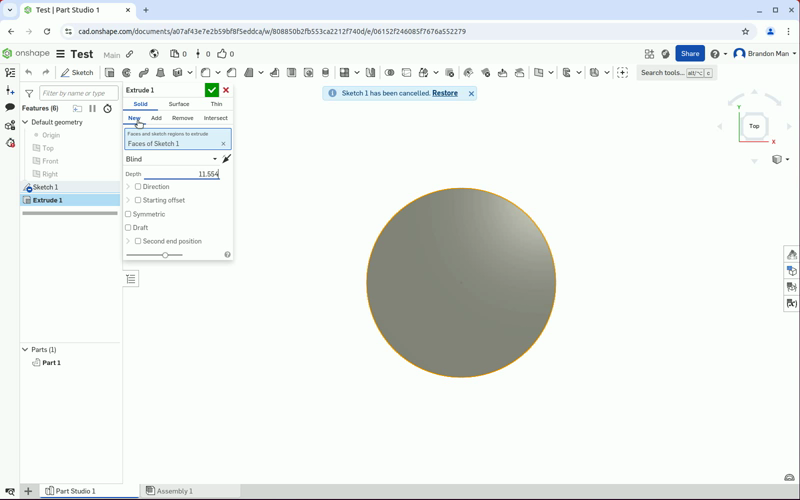
key(enter)
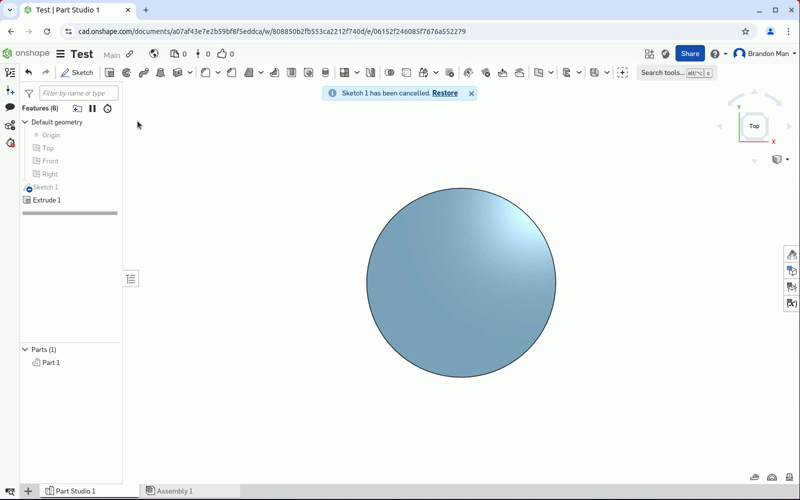
key(shift+h)
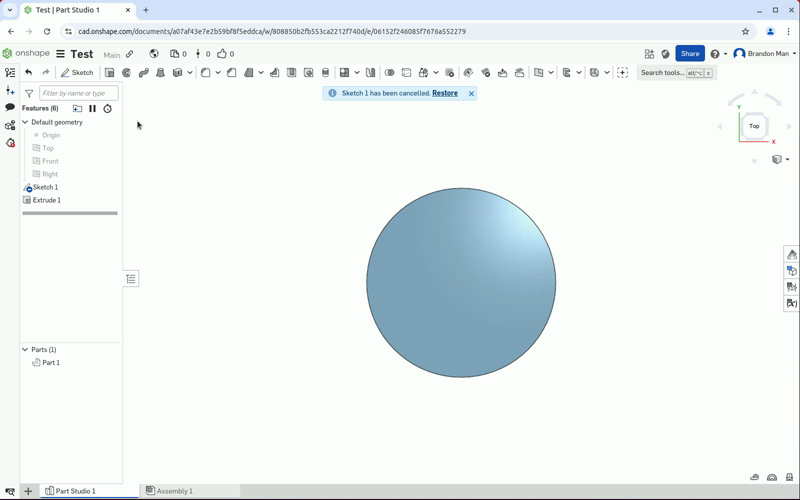
key(shift+h)
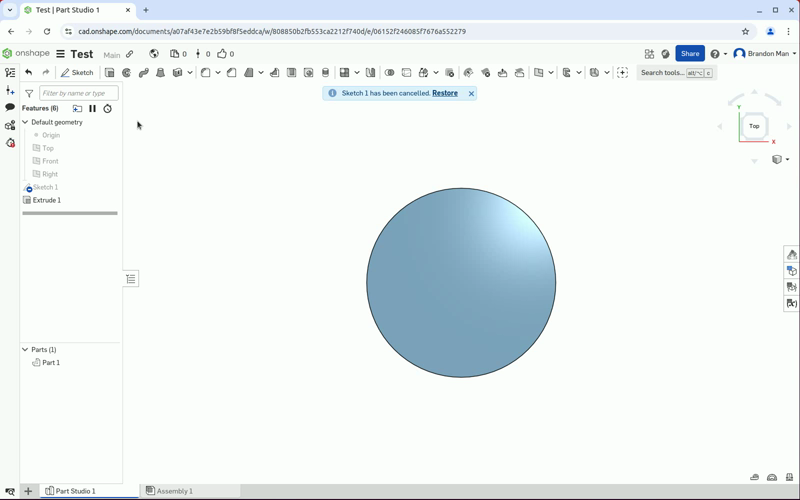
mouse_move(73, 189)
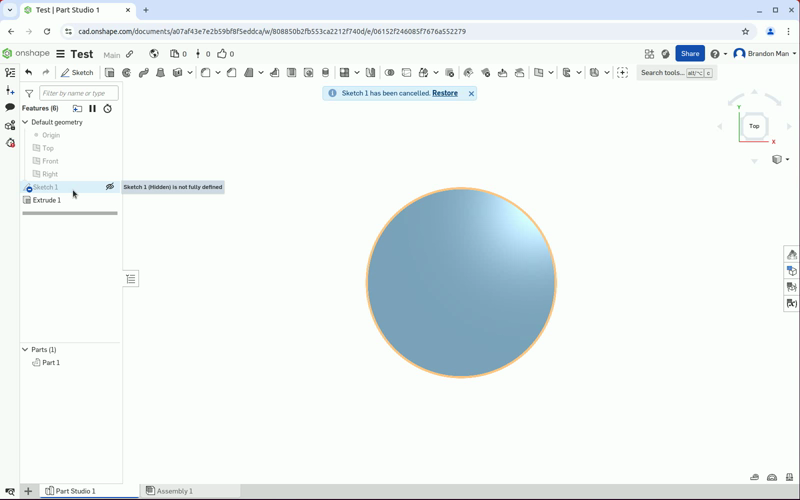
click(73, 189)
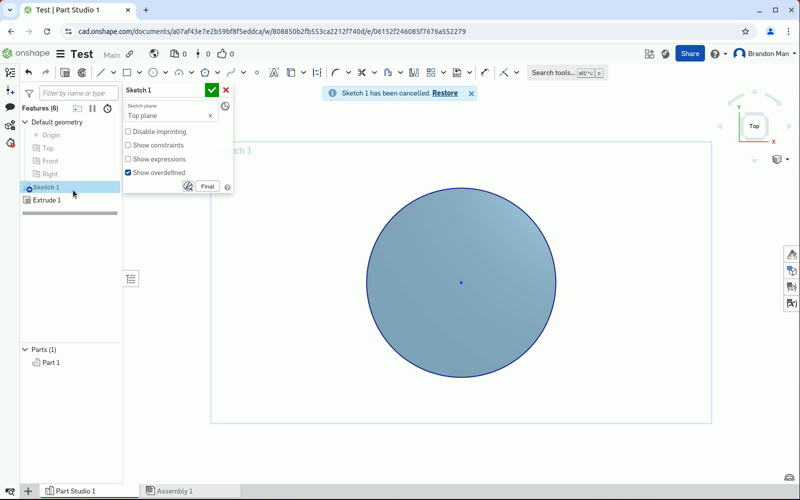
mouse_move(229, 92)
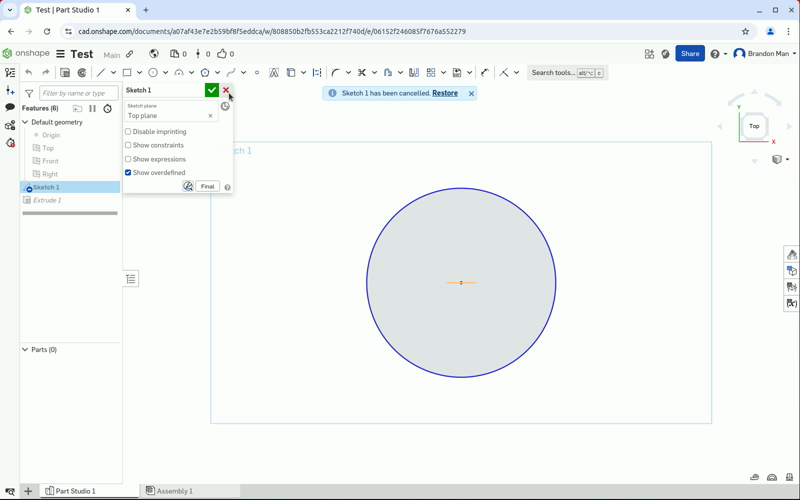
click(229, 92)
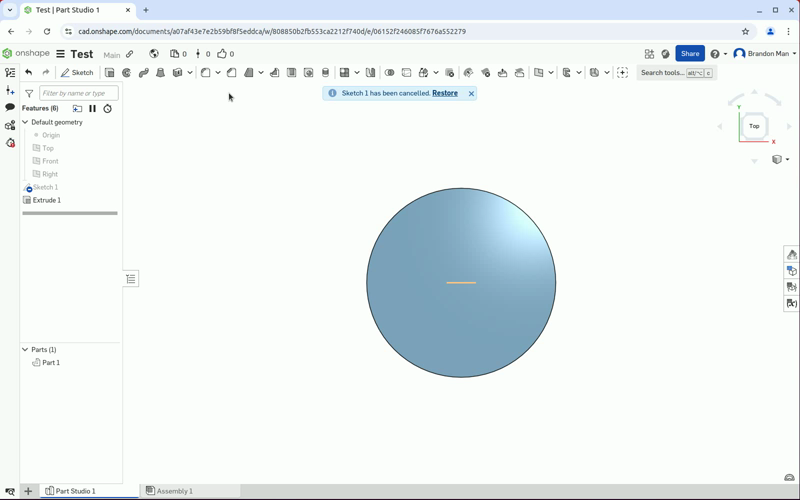
mouse_move(73, 352)
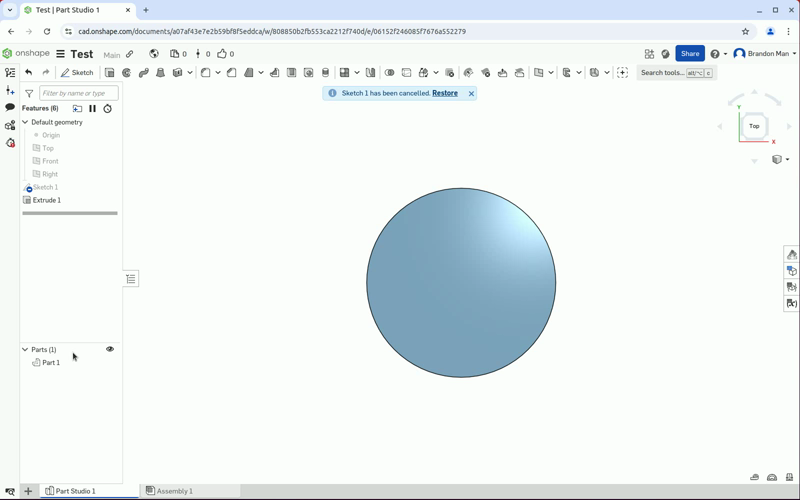
key(y)
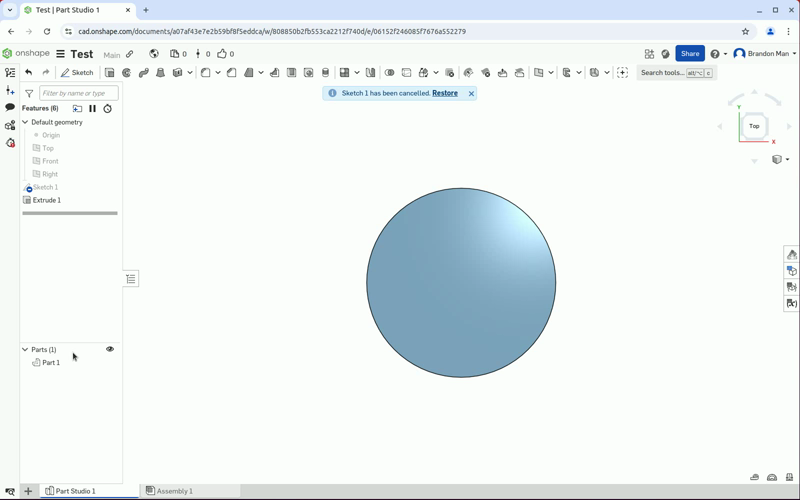
key(shift+p)
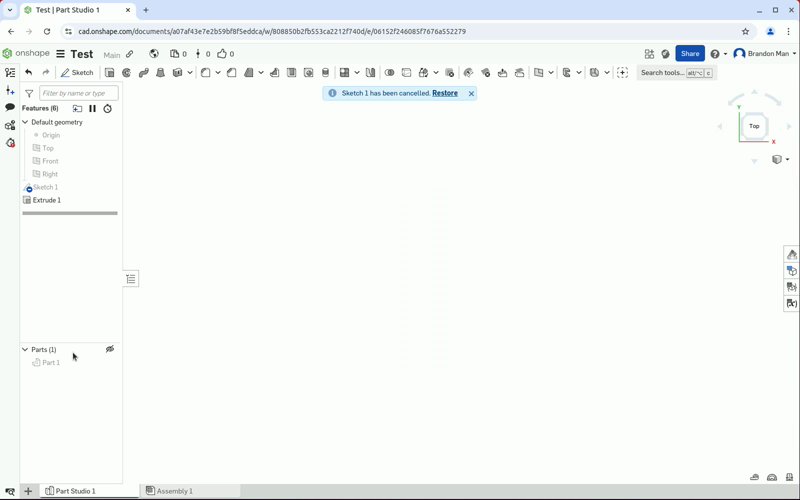
key(space)
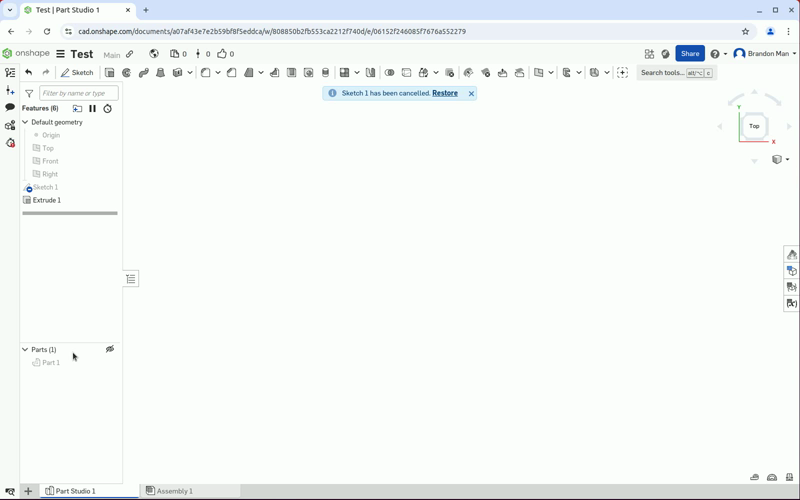
key_down(shift)
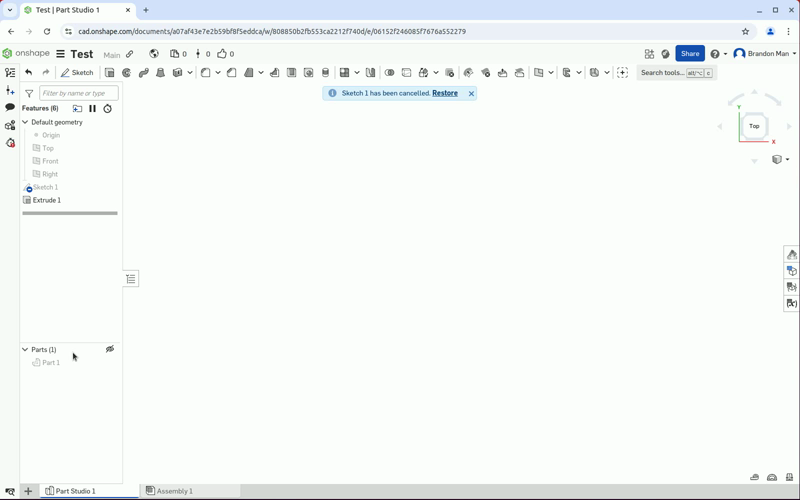
key(up)
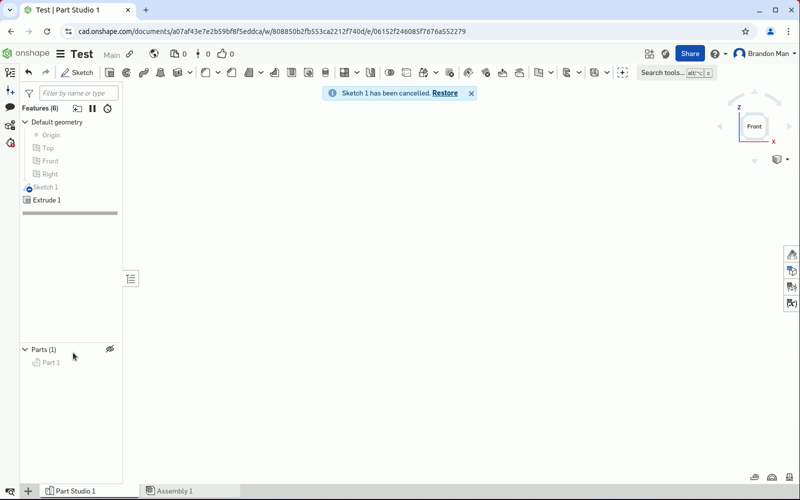
key_up(shift)
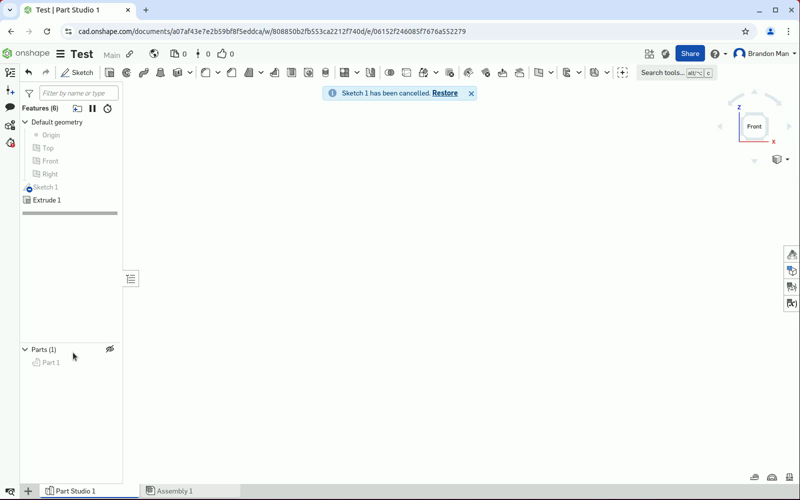
key(space)
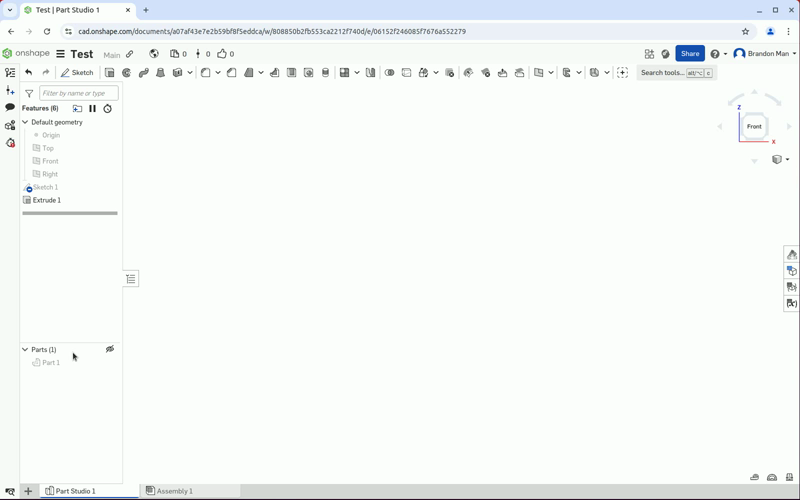
key_down(shift)
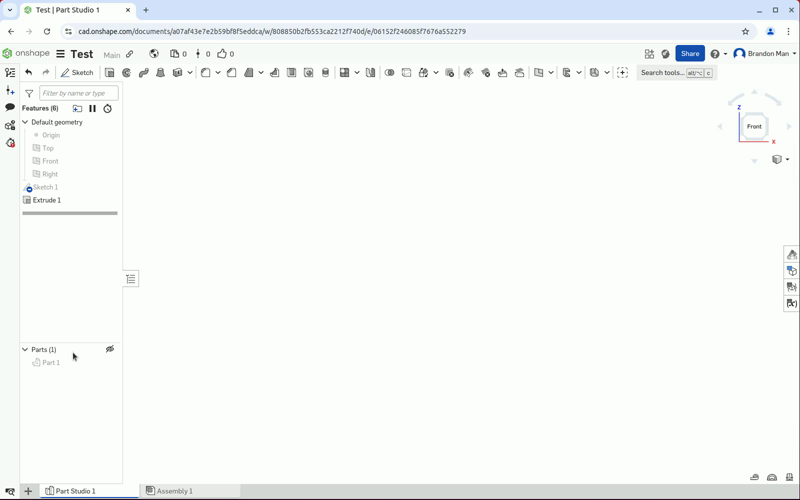
key(left)
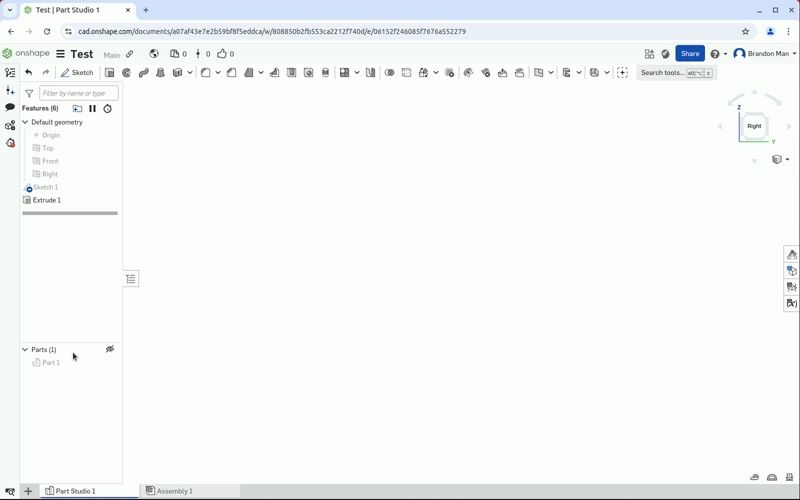
key_up(shift)
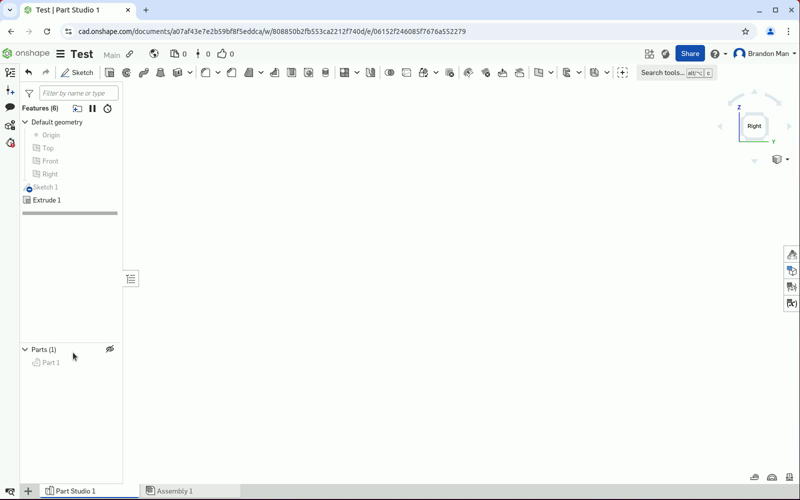
mouse_move(73, 352)
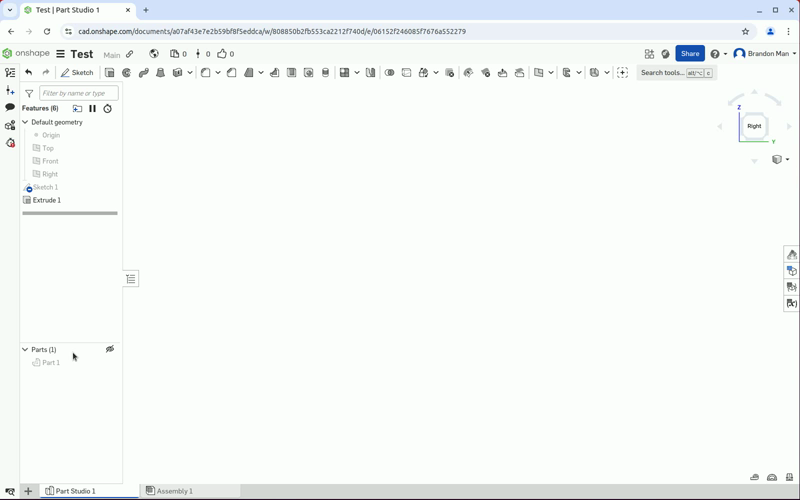
key(shift+y)
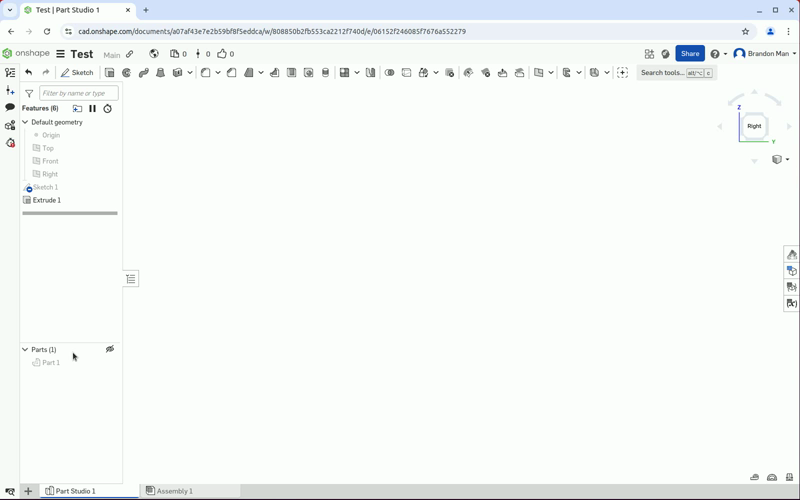
key(shift+s)
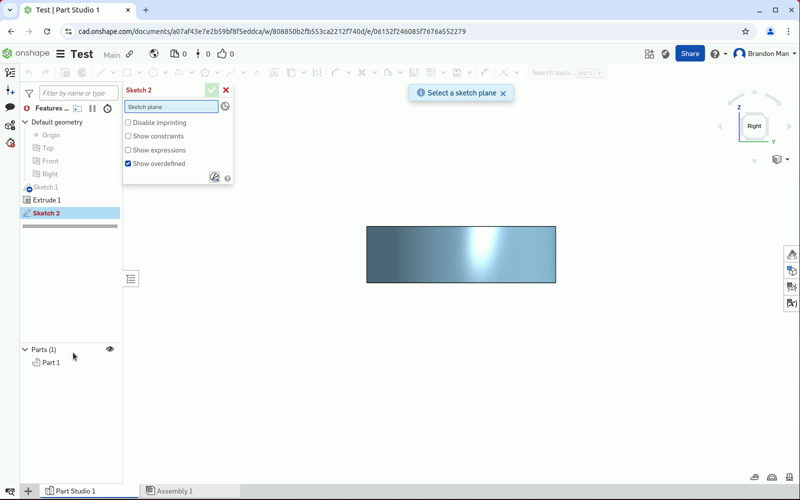
mouse_move(73, 176)
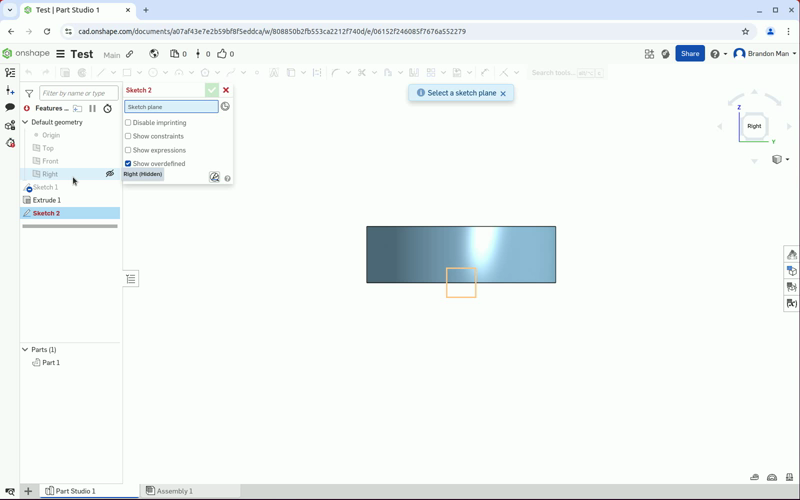
click(73, 176)
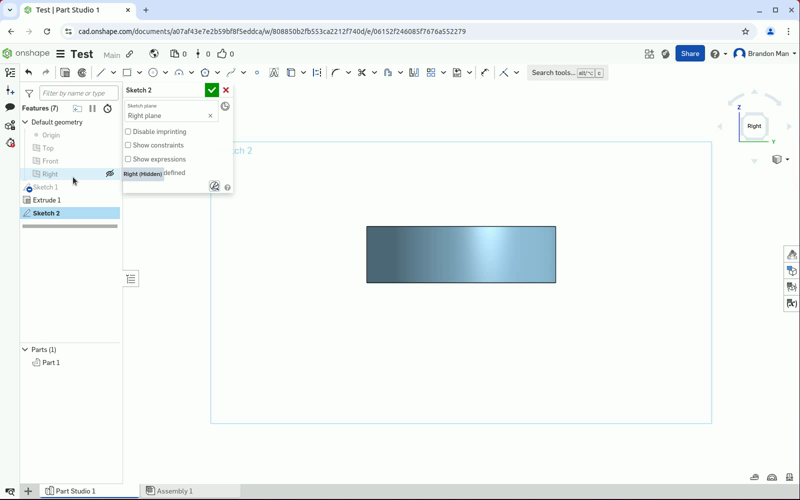
mouse_move(73, 352)
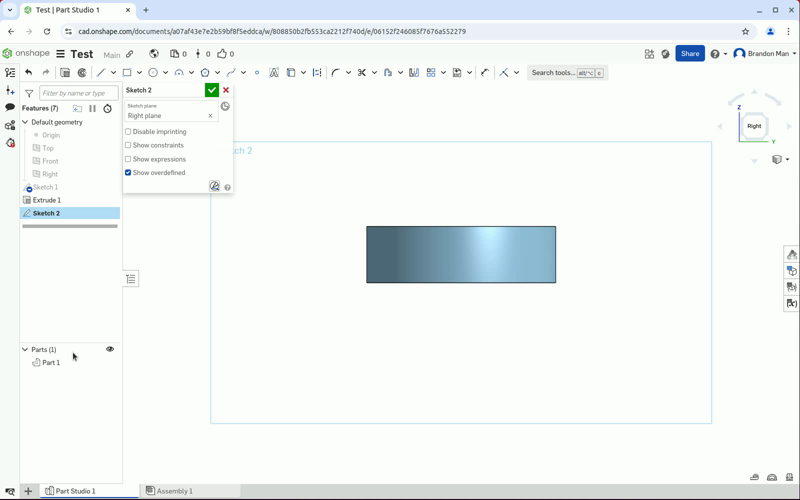
key(y)
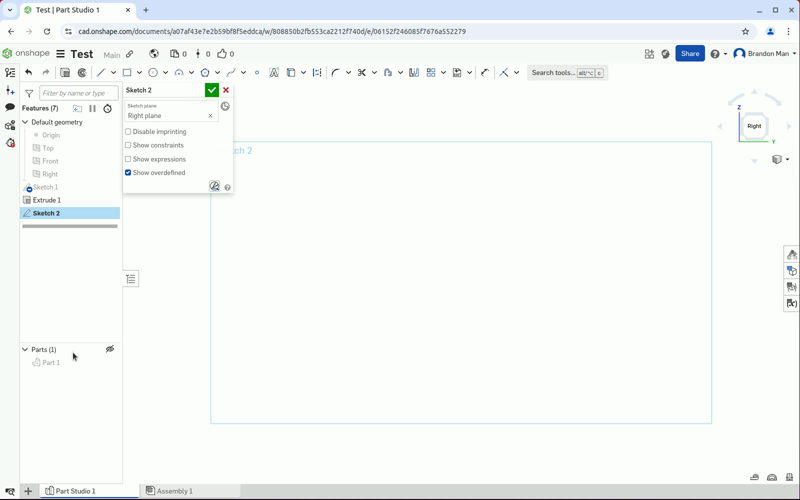
key(c)
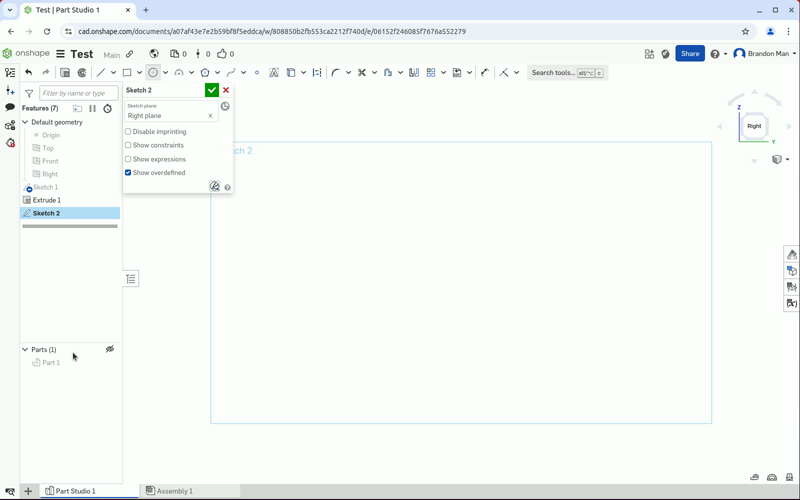
key_down(shift)
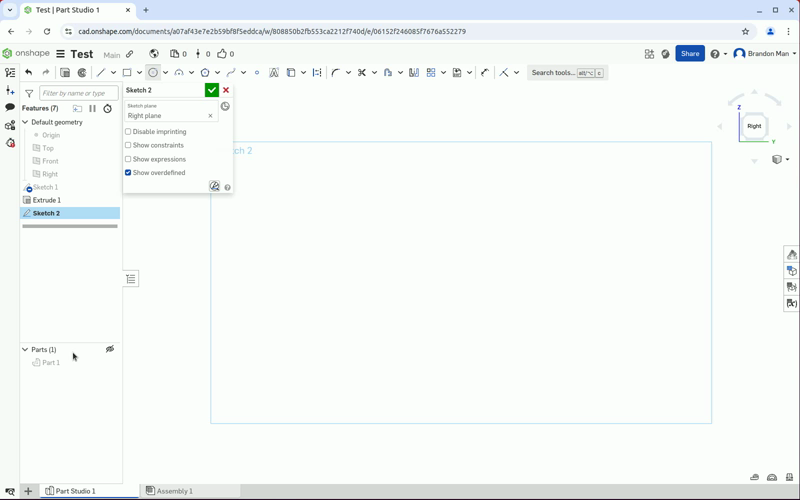
mouse_move(461, 226)
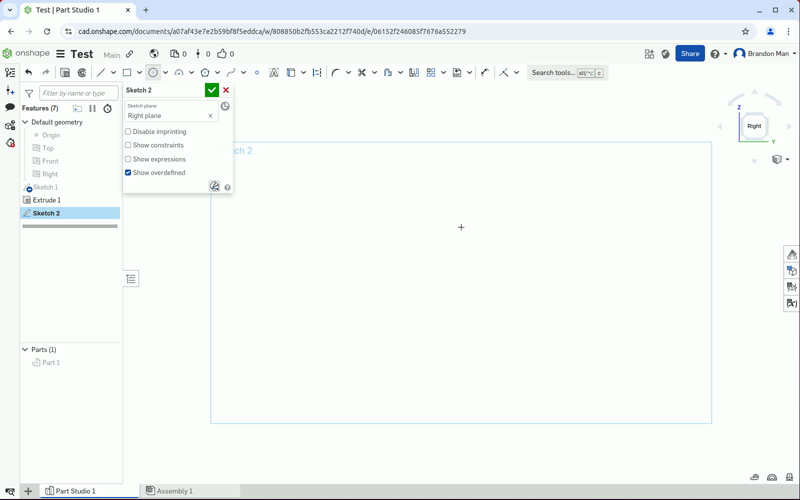
click(461, 226)
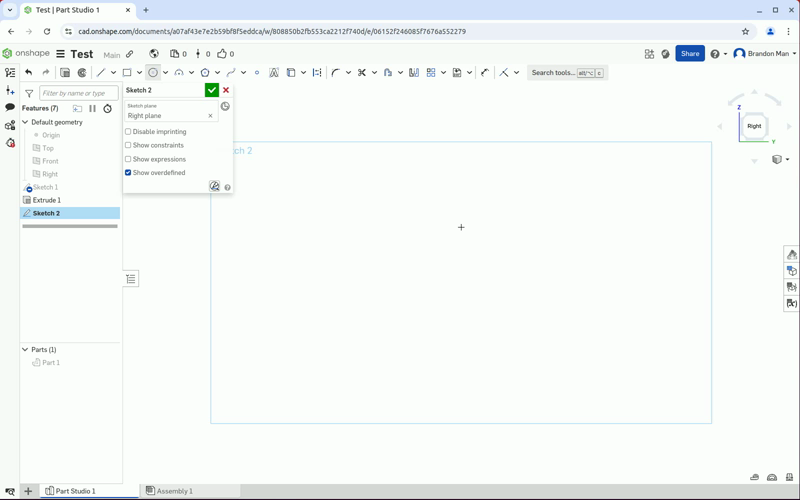
key_up(shift)
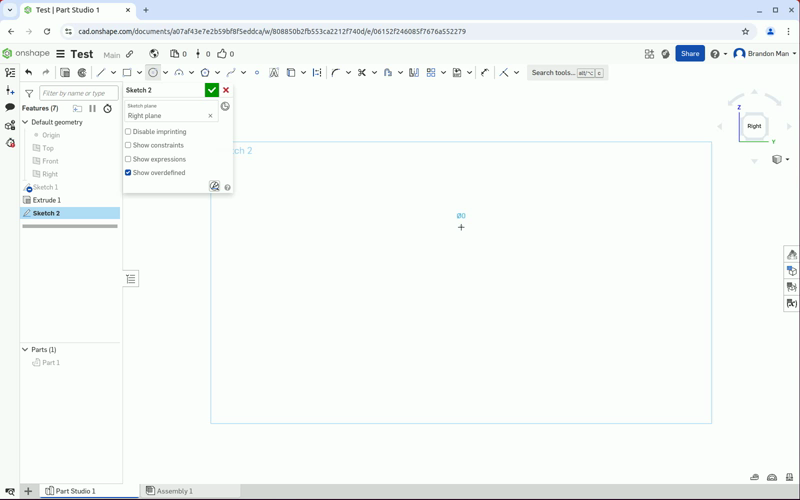
mouse_move(518, 226)
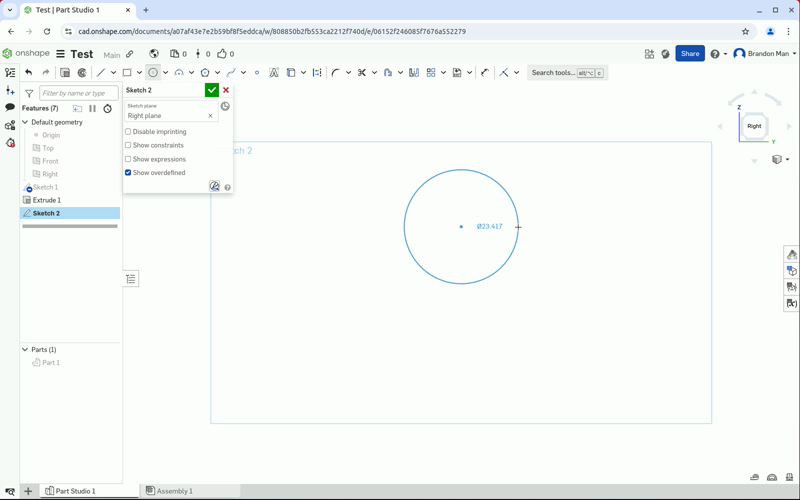
click(518, 226)
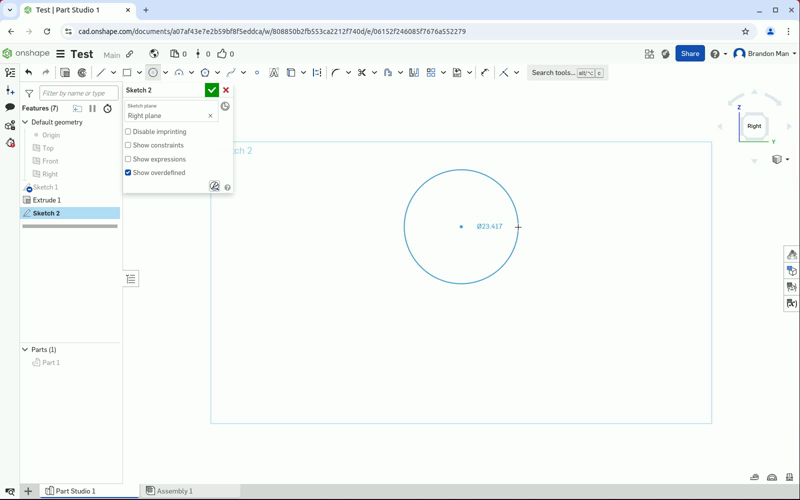
key(esc)
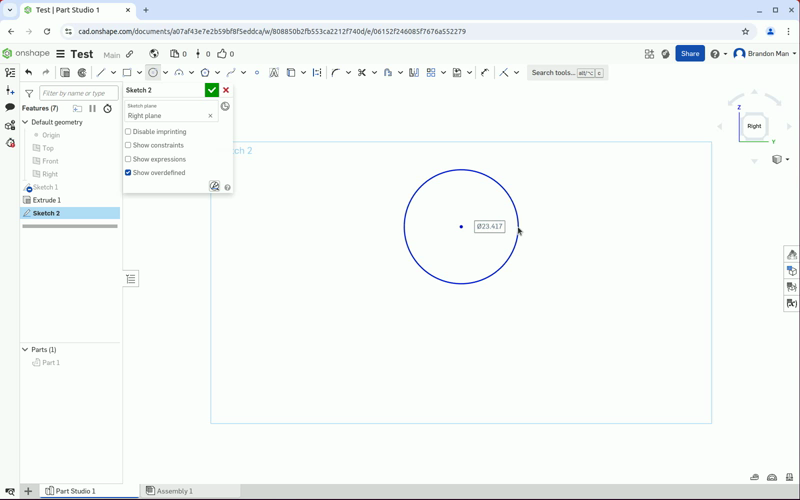
key(c)
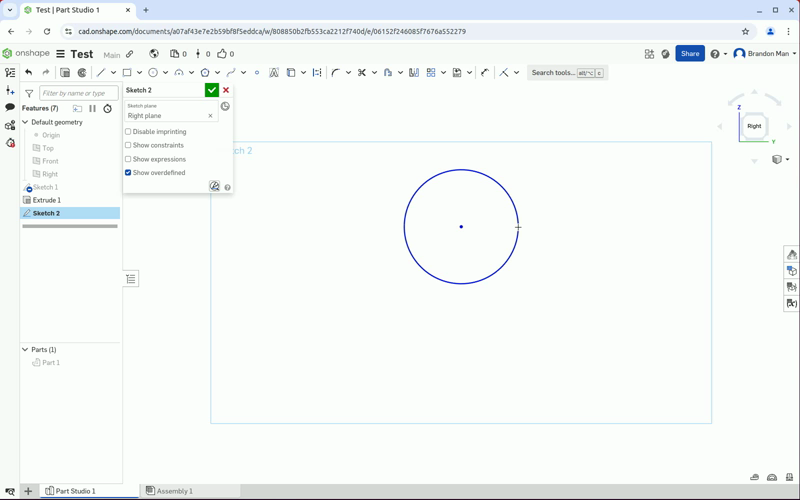
key_down(shift)
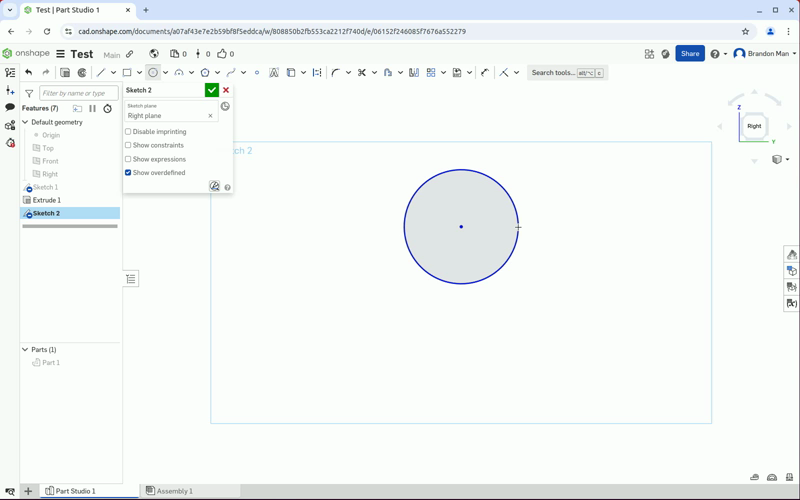
mouse_move(461, 198)
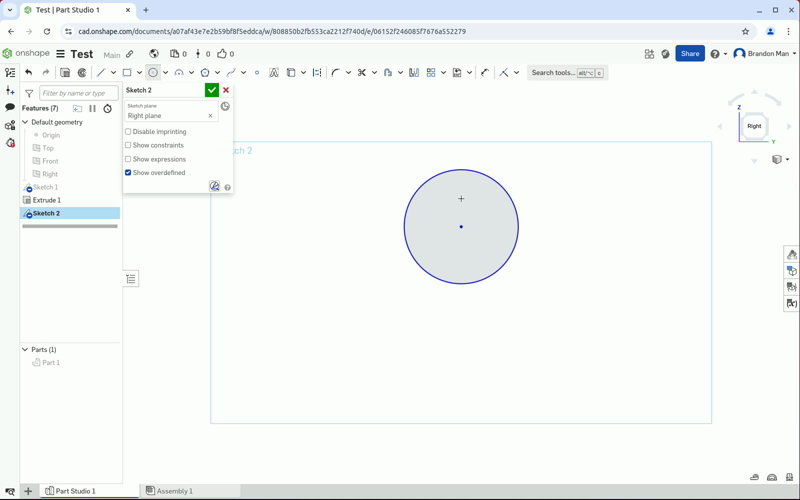
click(461, 198)
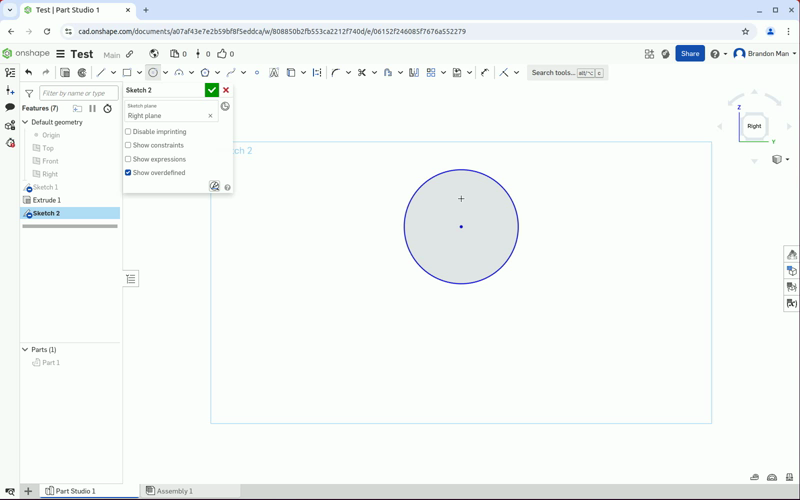
key_up(shift)
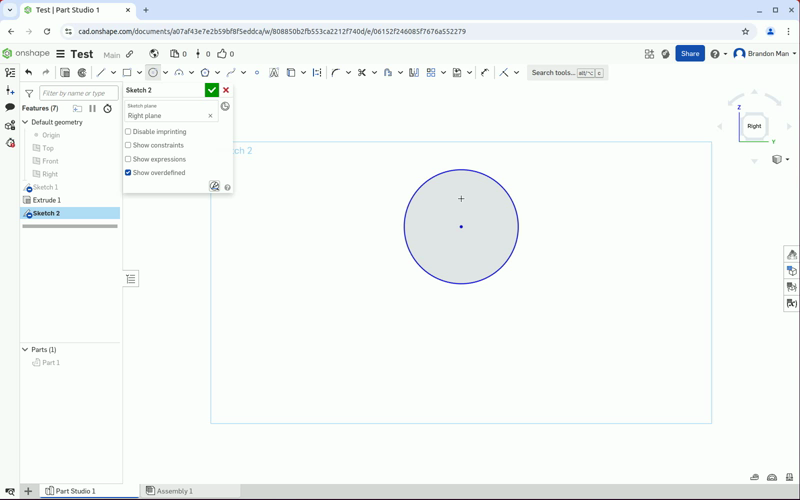
mouse_move(470, 198)
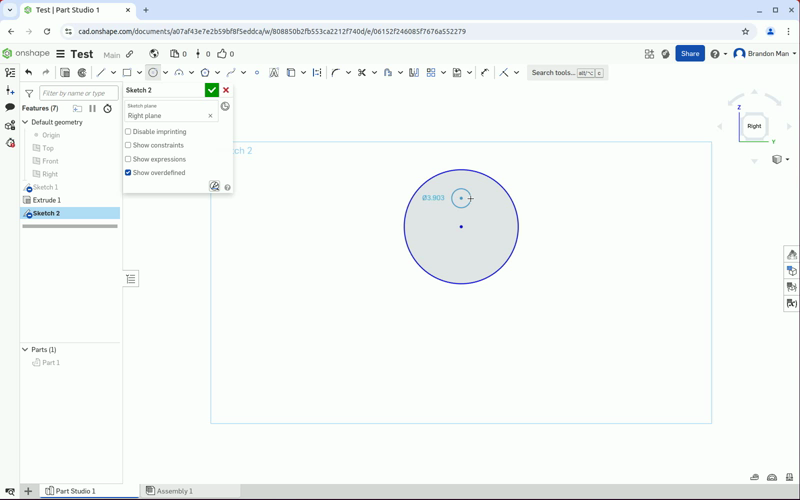
click(470, 198)
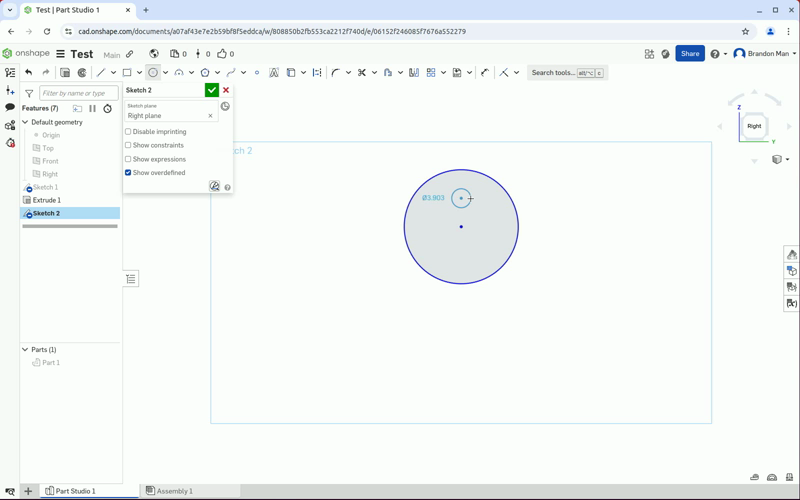
key(esc)
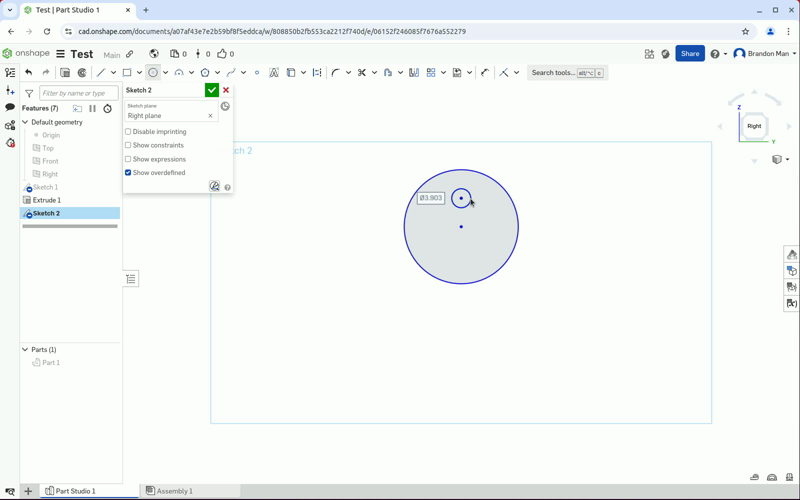
mouse_move(452, 243)
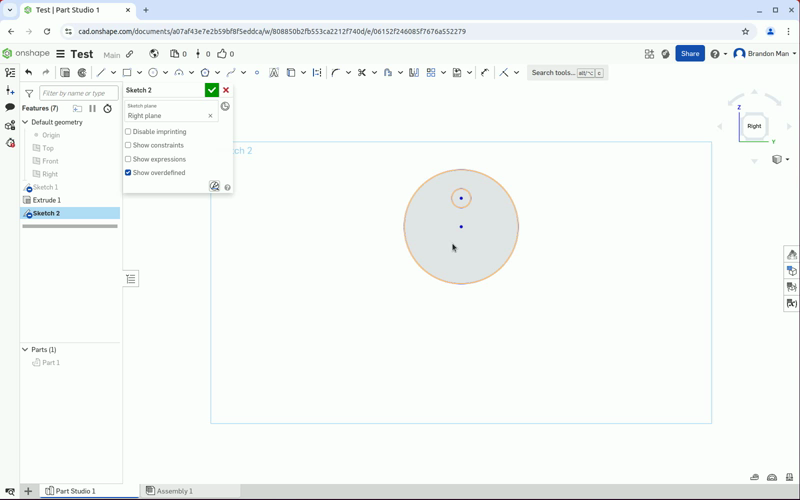
click(452, 243)
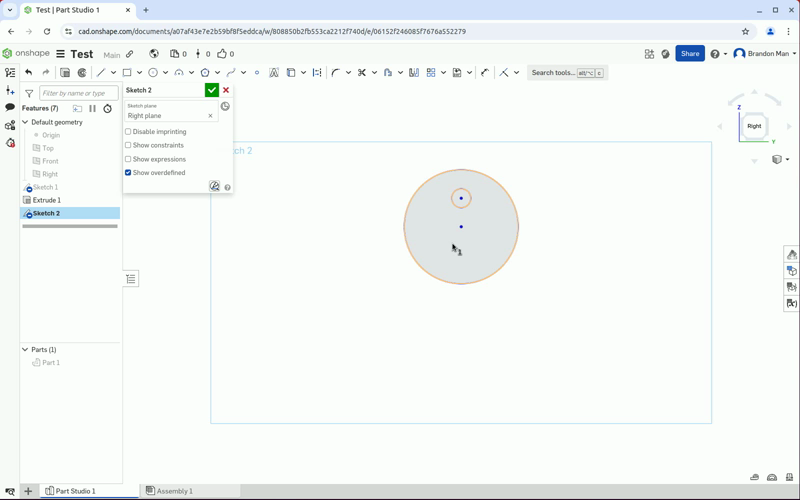
mouse_move(73, 352)
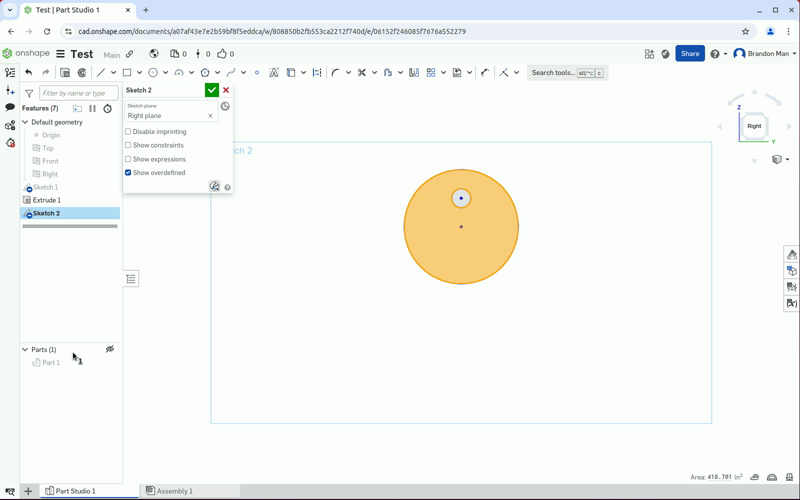
key(shift+y)
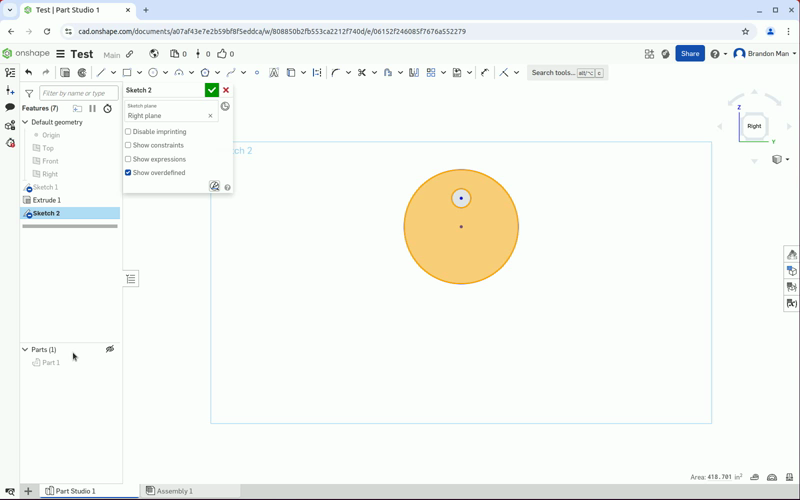
key(shift+e)
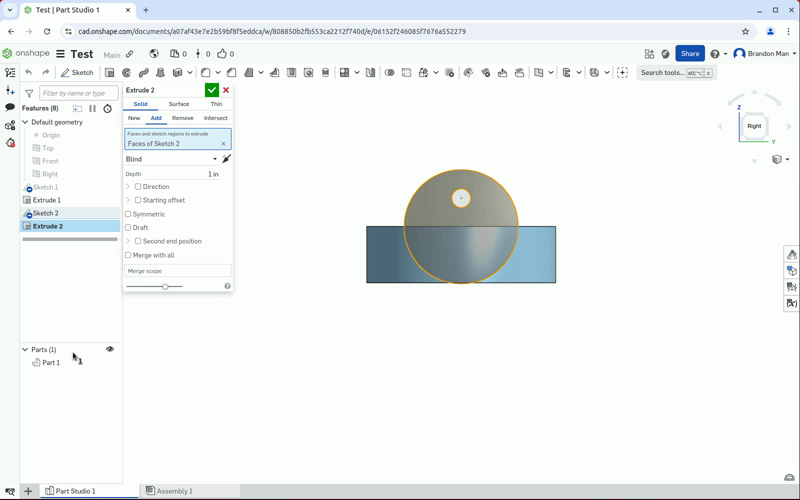
mouse_move(143, 106)
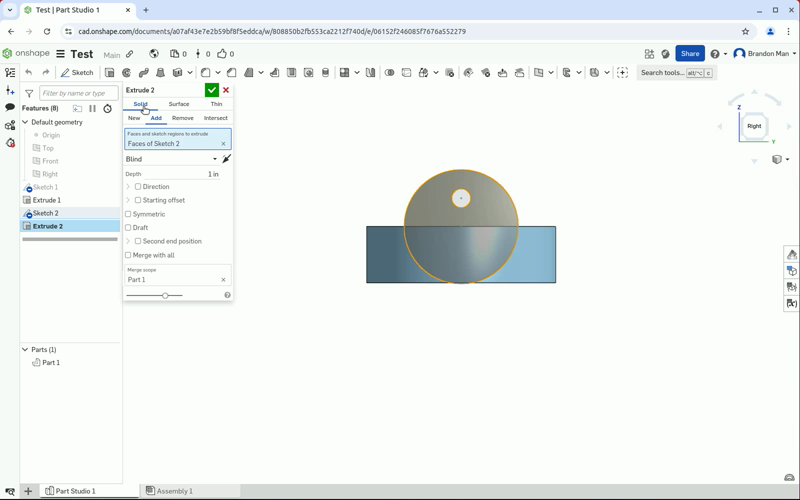
click(143, 106)
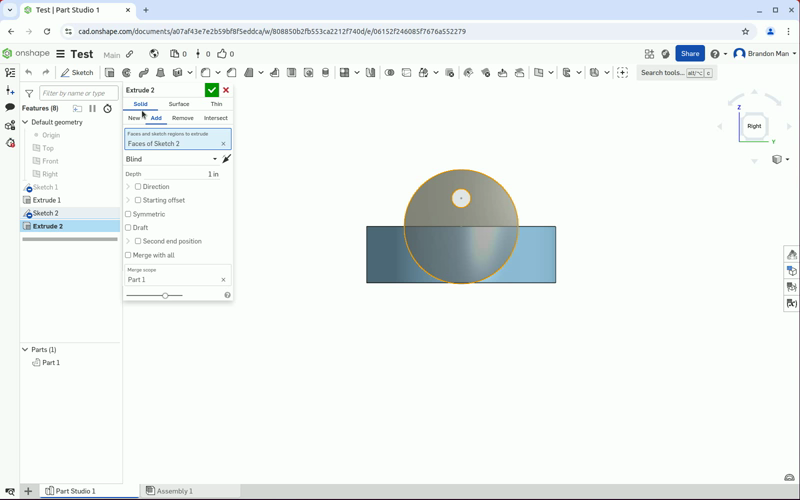
mouse_move(137, 120)
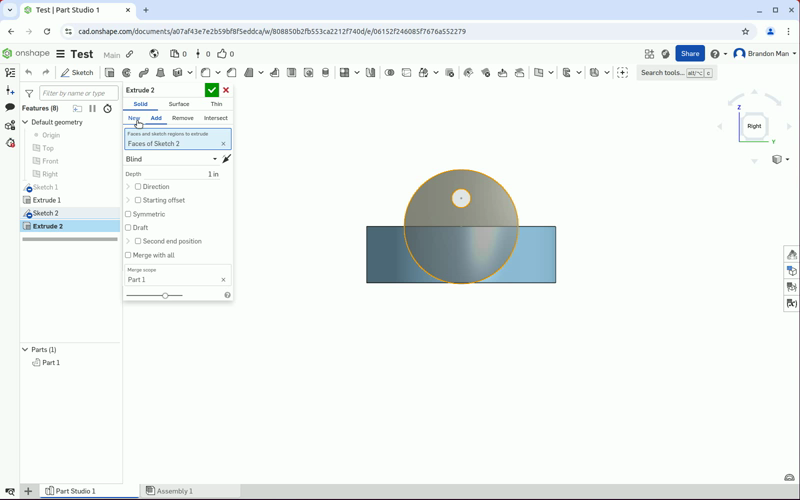
click(137, 120)
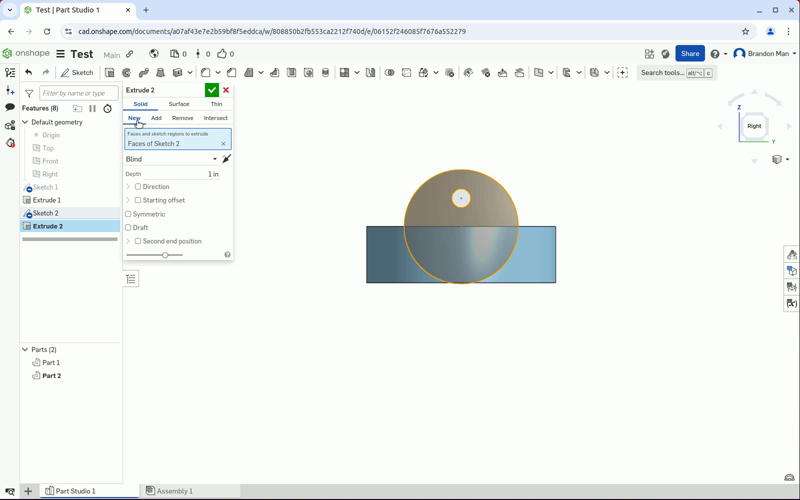
key(tab, 4)
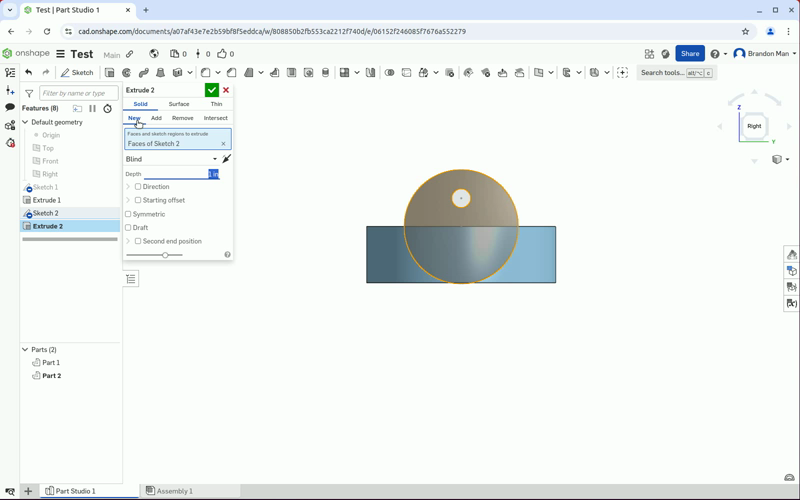
text(9.628)
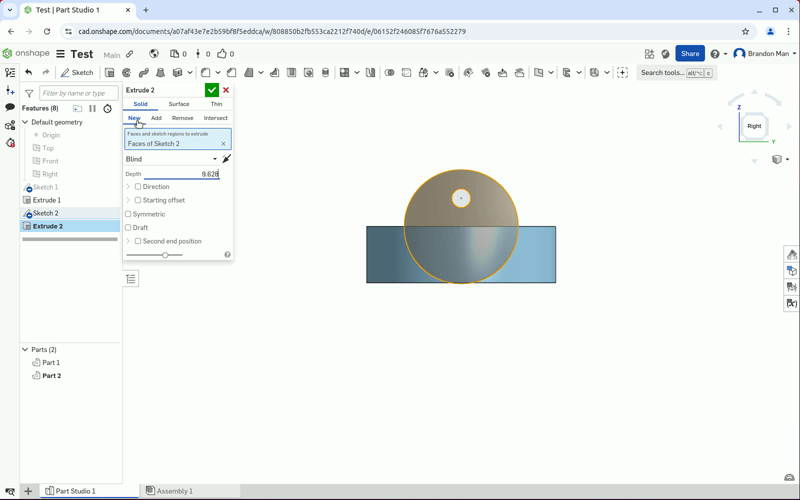
key(tab, 3)
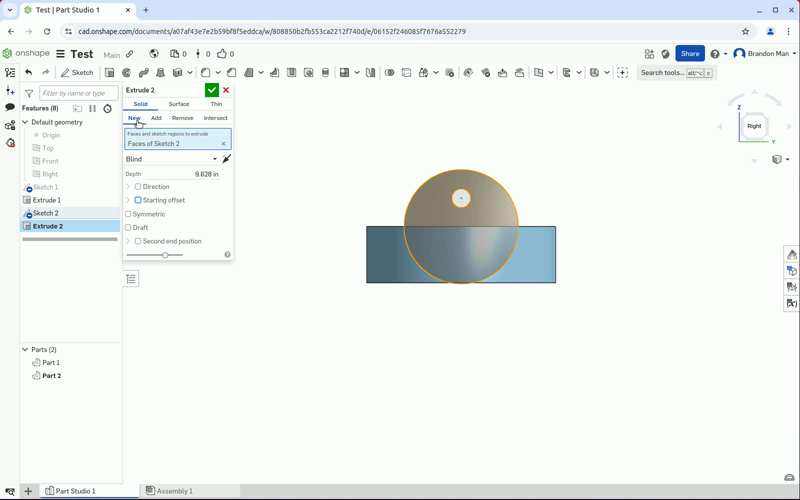
key(tab, 2)
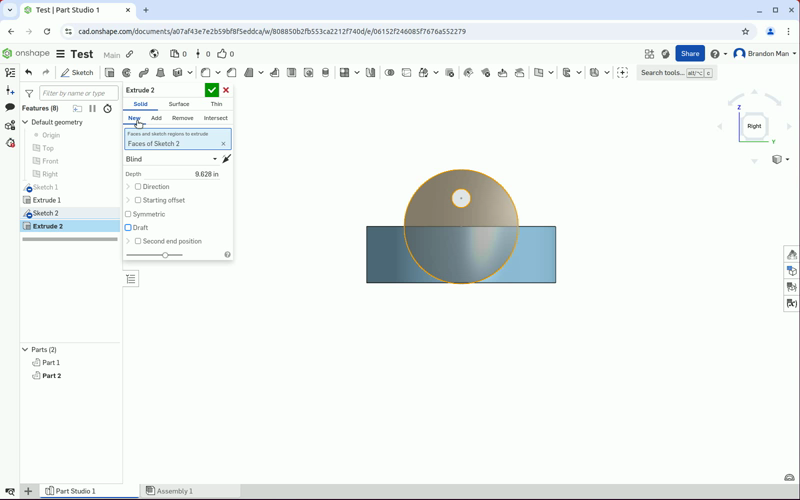
key(space)
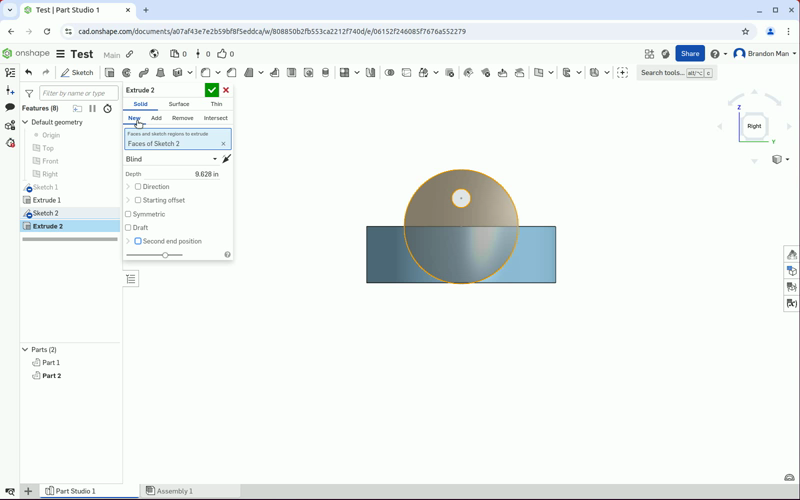
key(tab, 3)
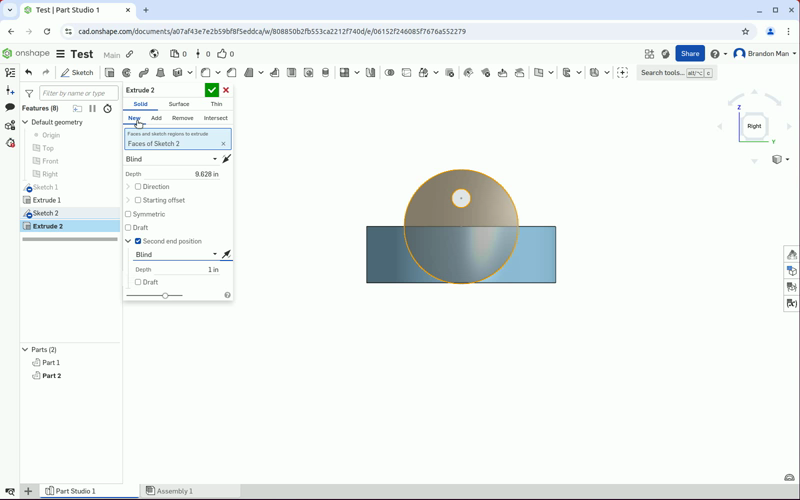
text(9.628)
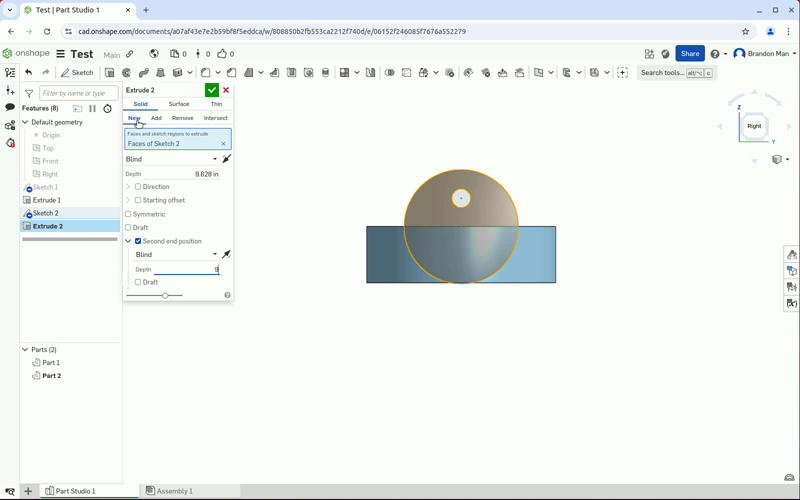
key(enter)
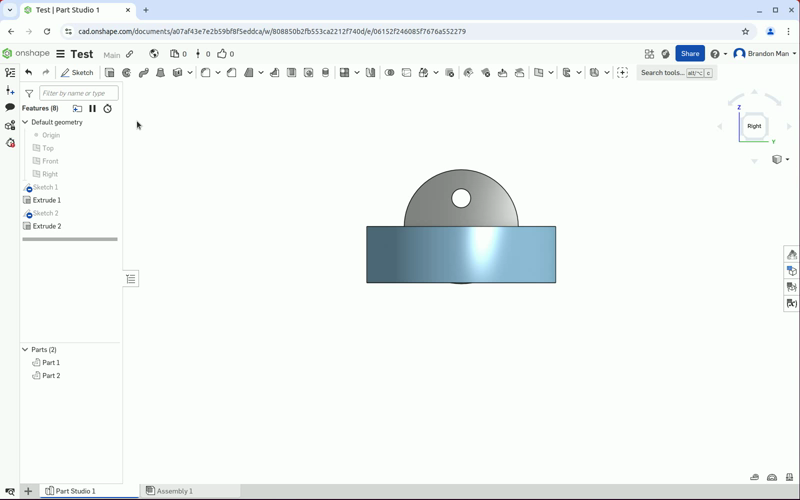
key(shift+h)
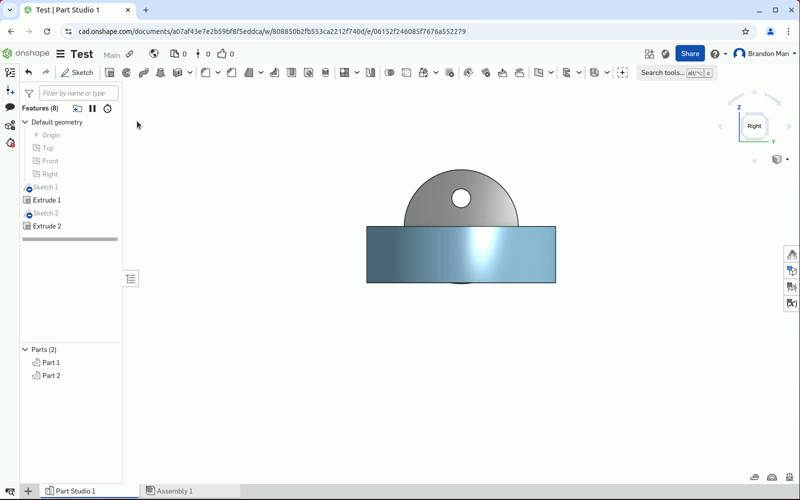
key(shift+h)
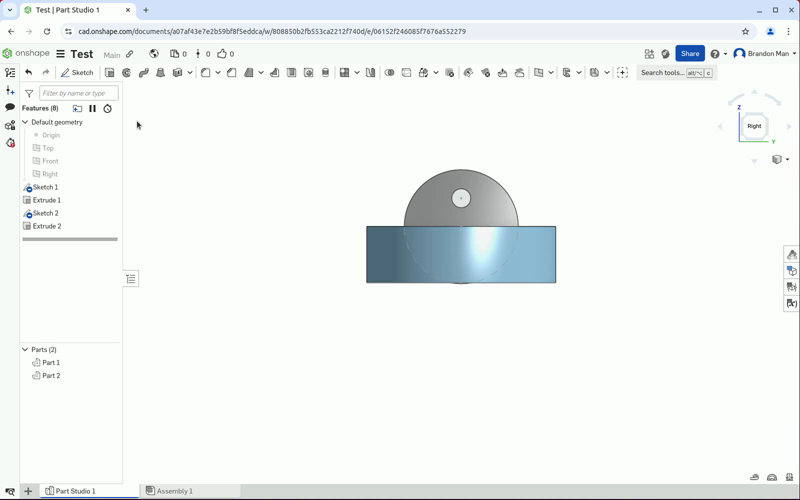
key(shift+7)
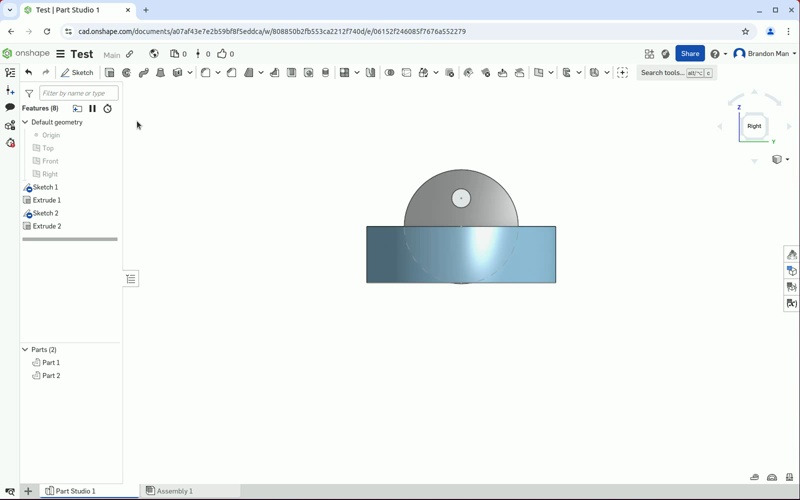
key(right, 2)
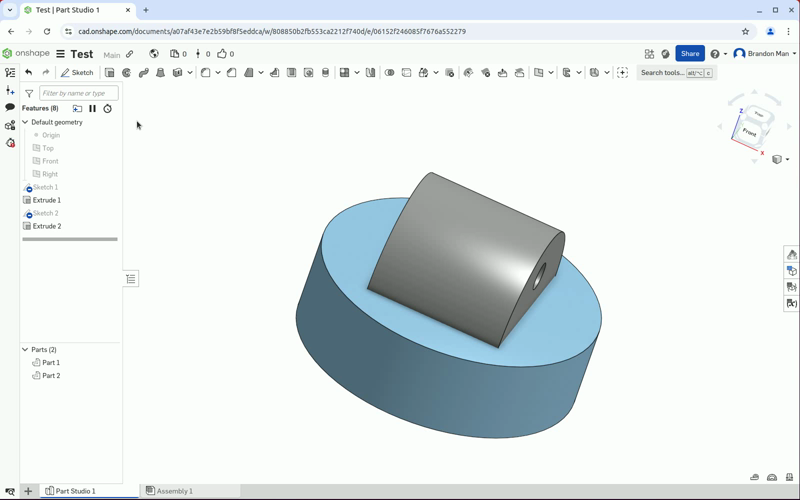
key(down, 2)
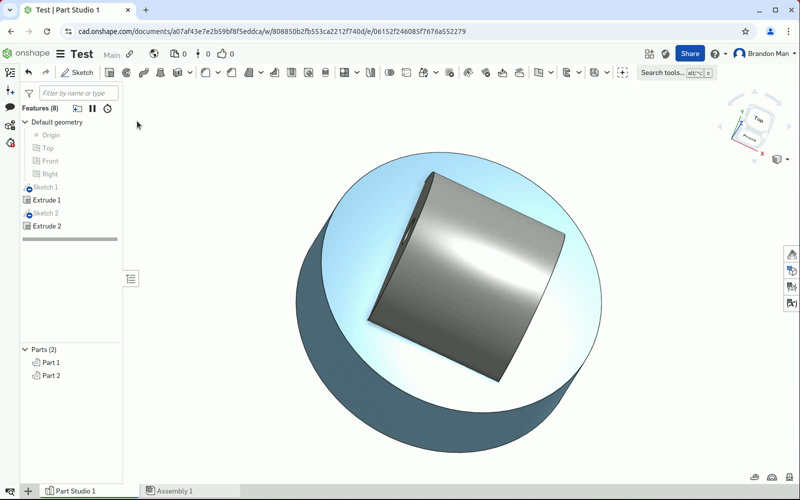
key(up, 2)
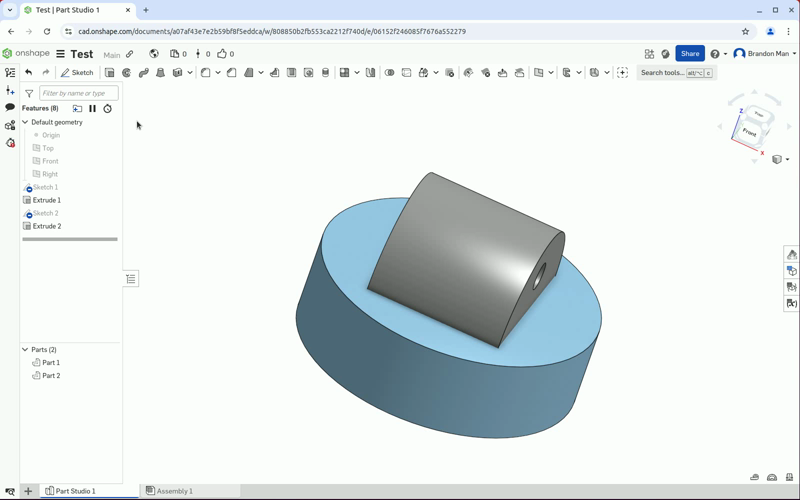
key(left, 2)
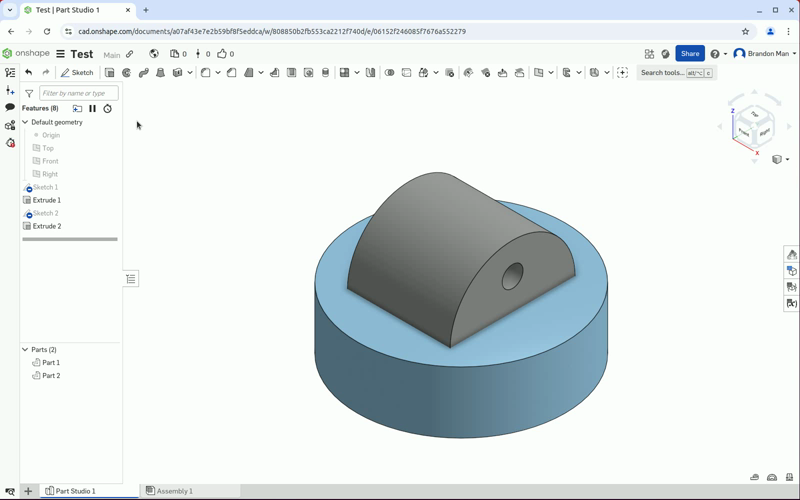
mouse_move(73, 189)
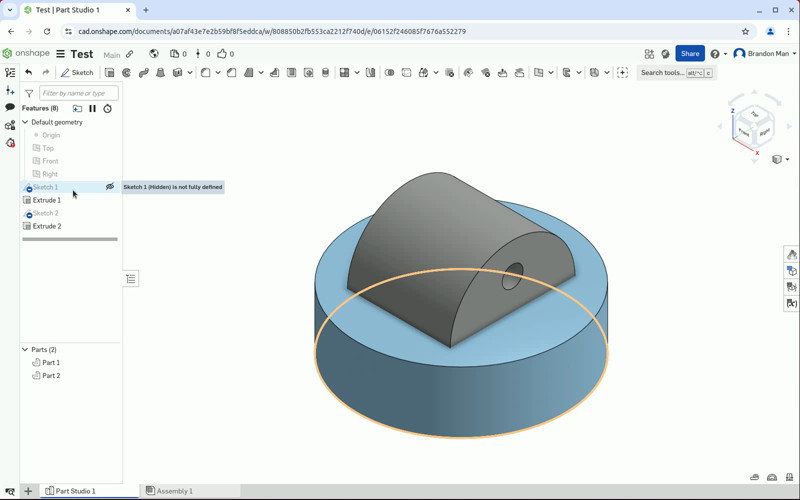
click(73, 189)